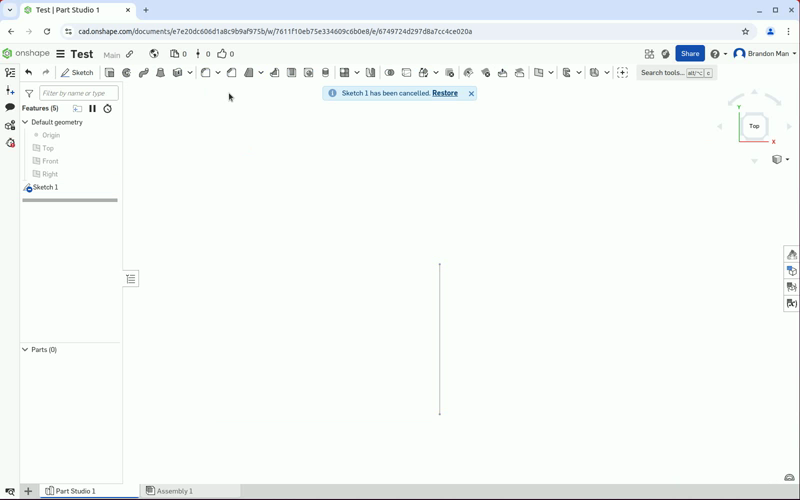
key(shift+h)
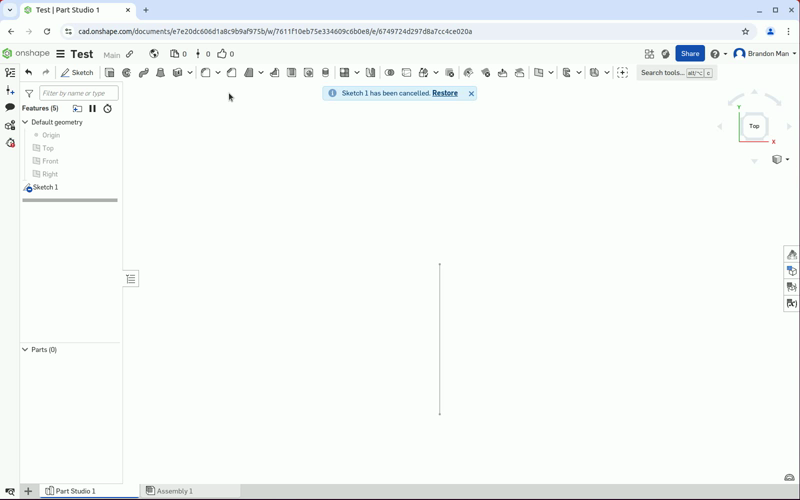
key(shift+s)
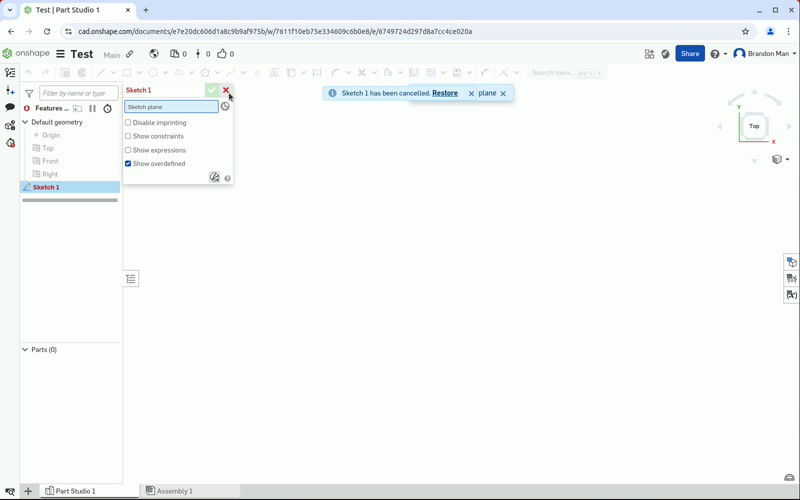
mouse_move(73, 150)
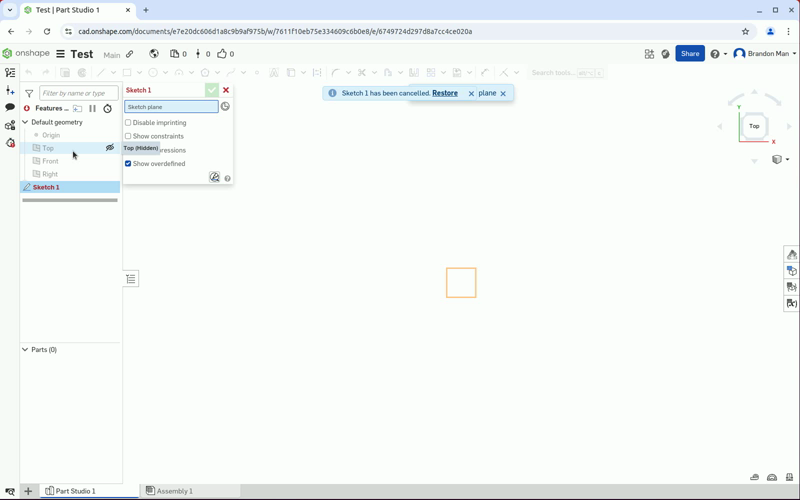
click(73, 150)
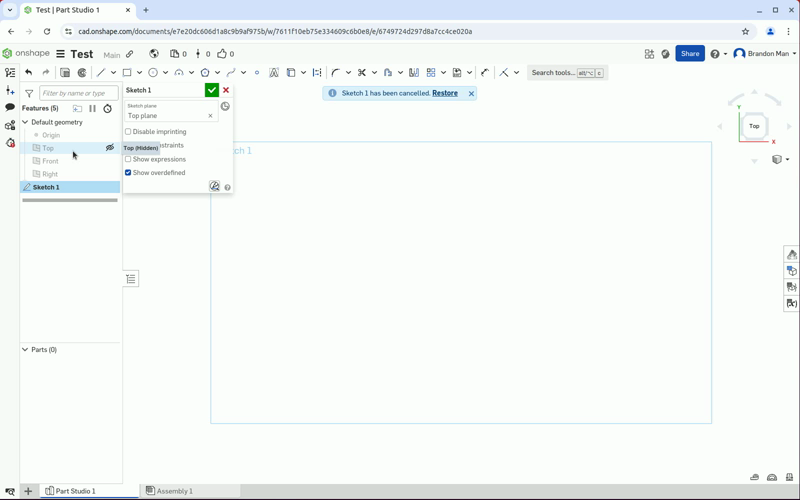
mouse_move(73, 352)
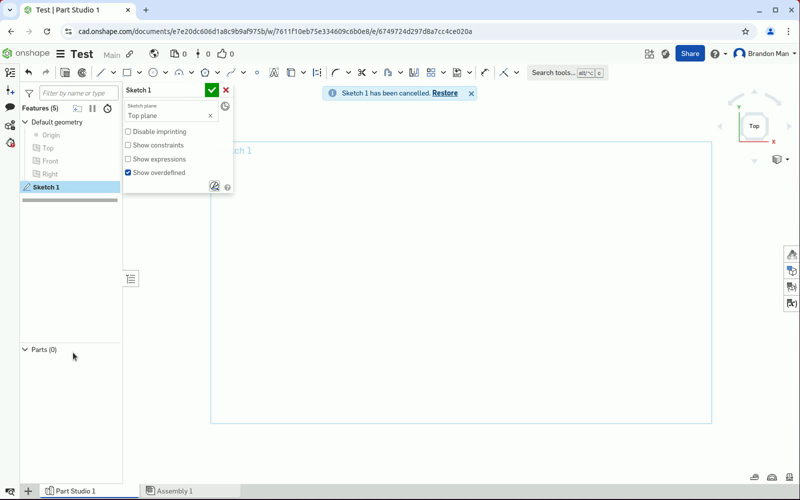
key(y)
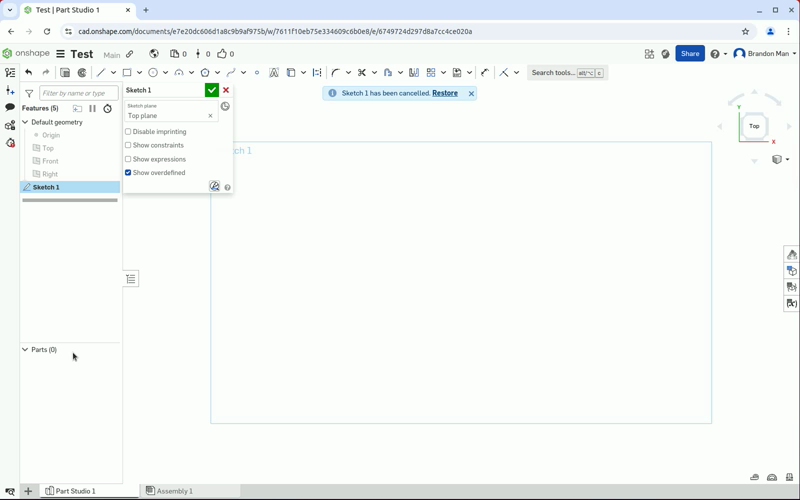
key(c)
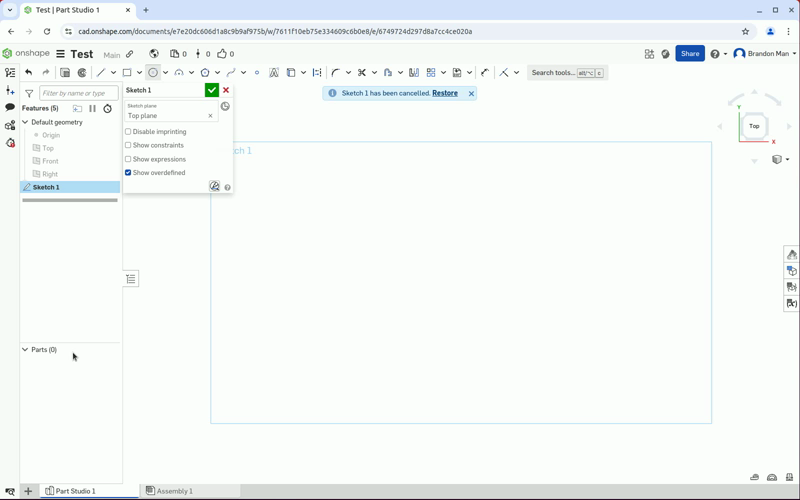
key_down(shift)
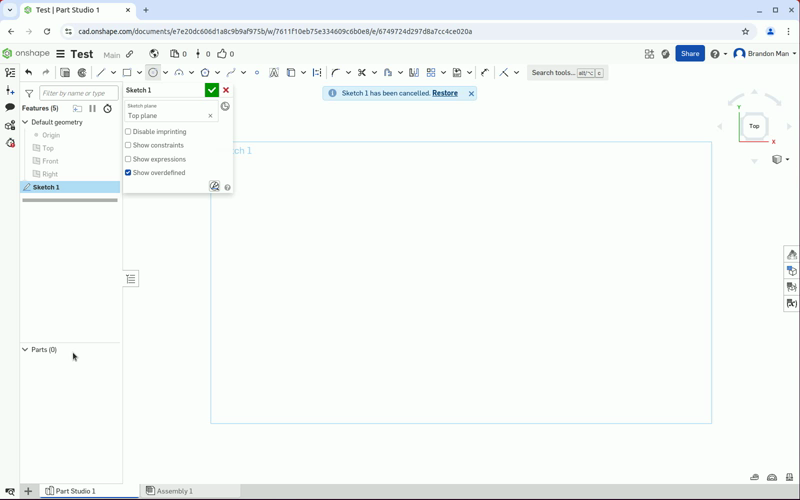
mouse_move(461, 282)
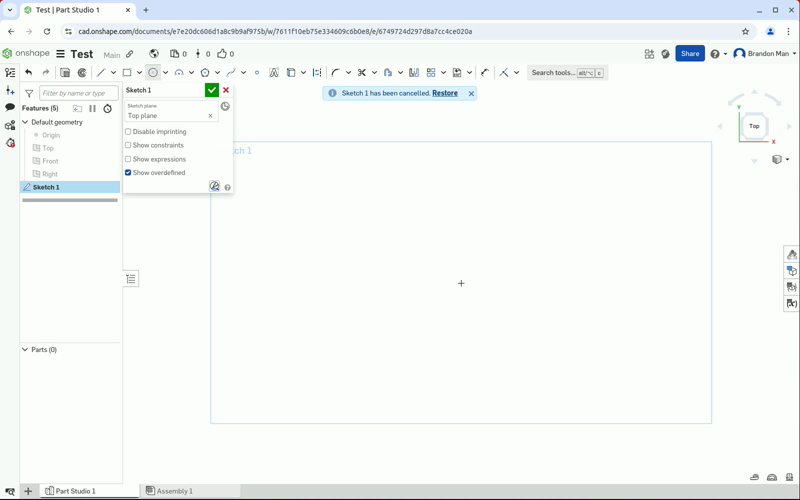
click(461, 282)
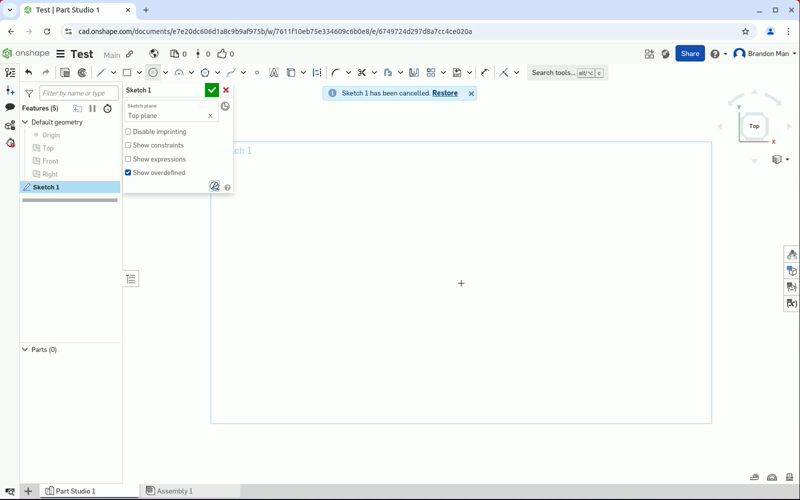
key_up(shift)
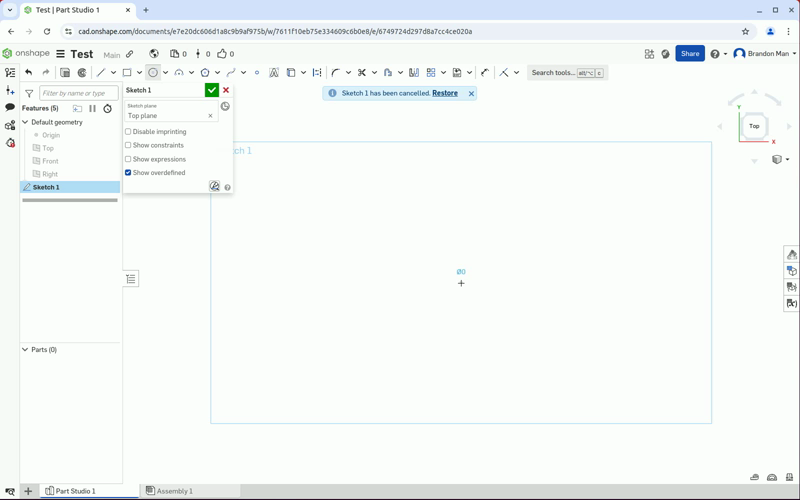
mouse_move(525, 282)
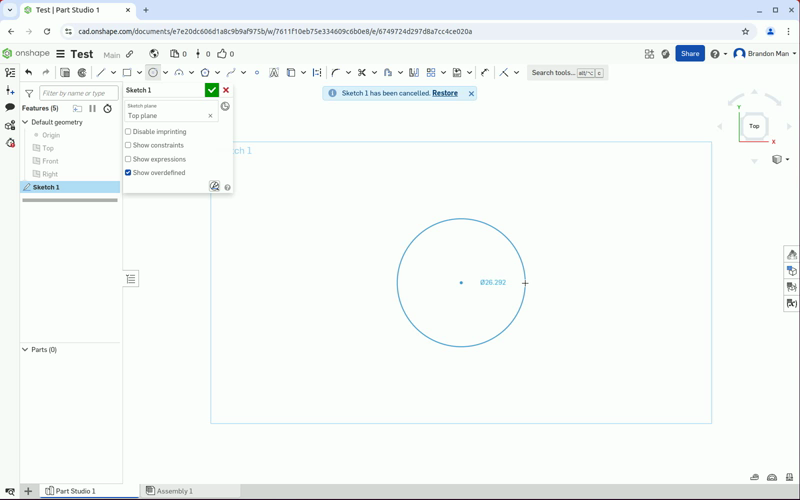
click(525, 282)
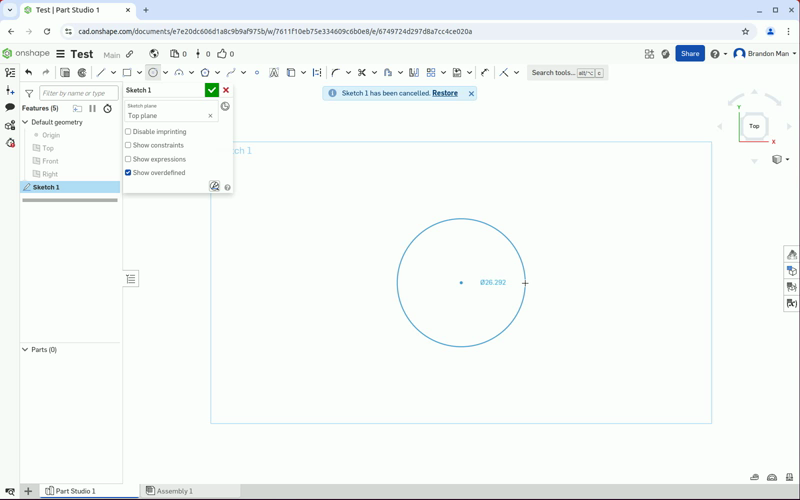
key(esc)
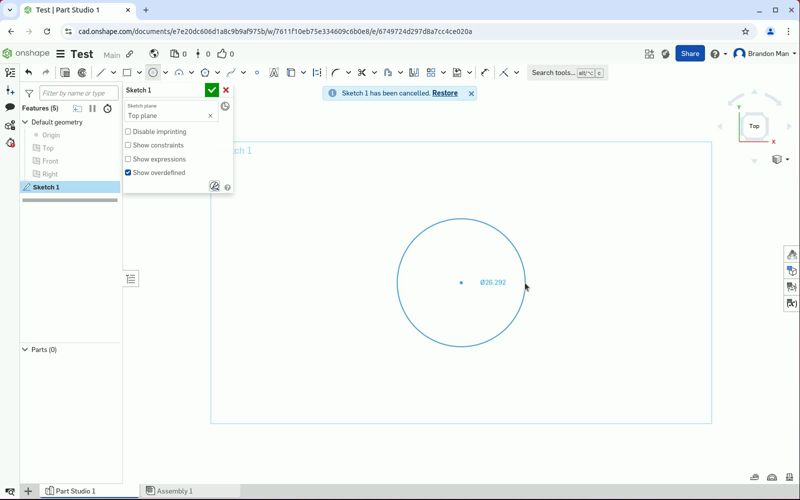
key(c)
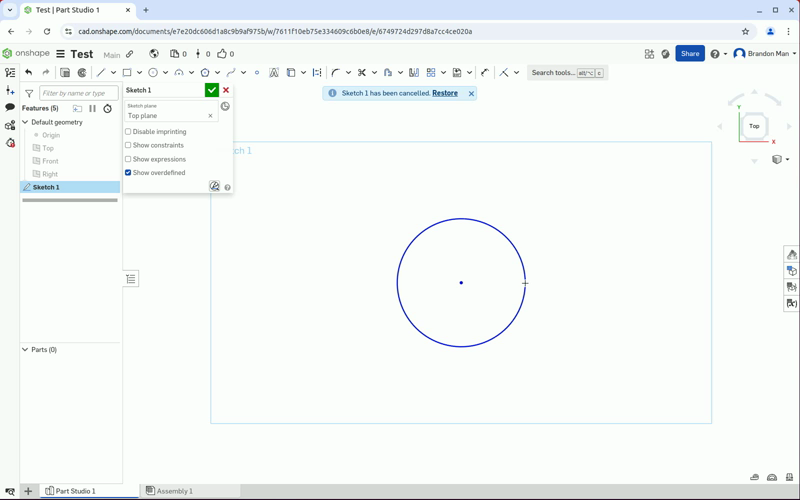
key_down(shift)
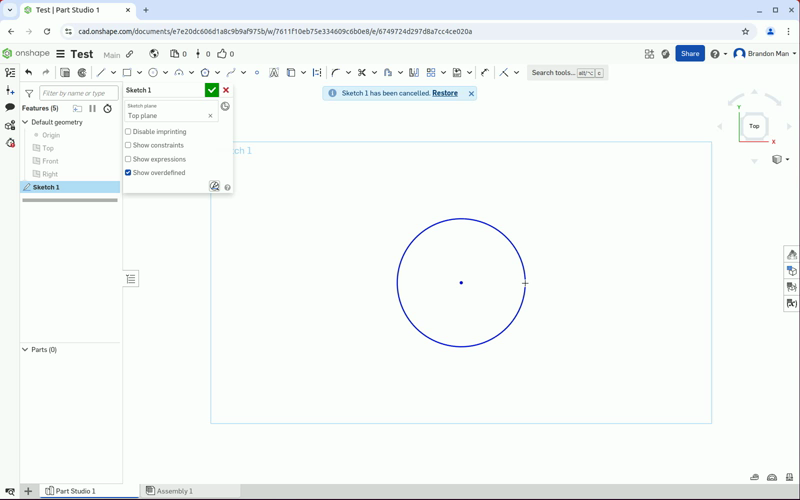
mouse_move(461, 282)
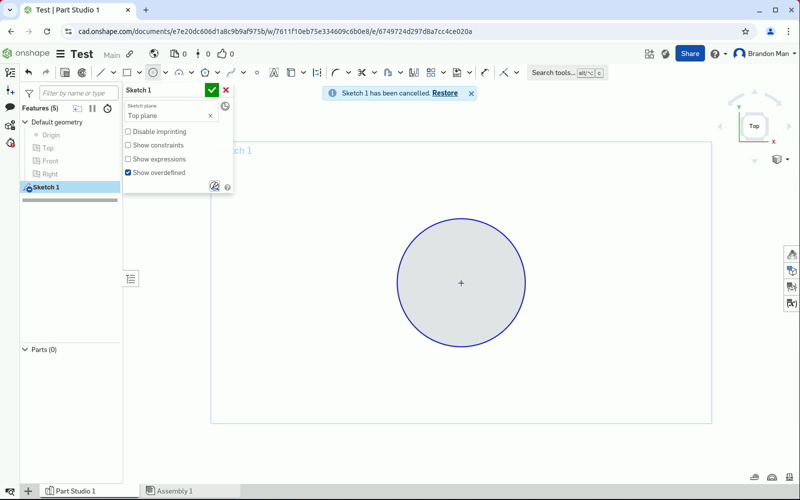
click(461, 282)
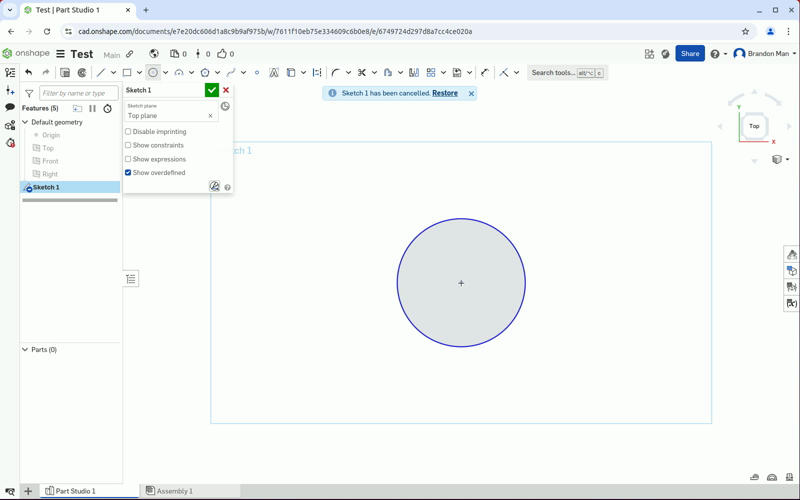
key_up(shift)
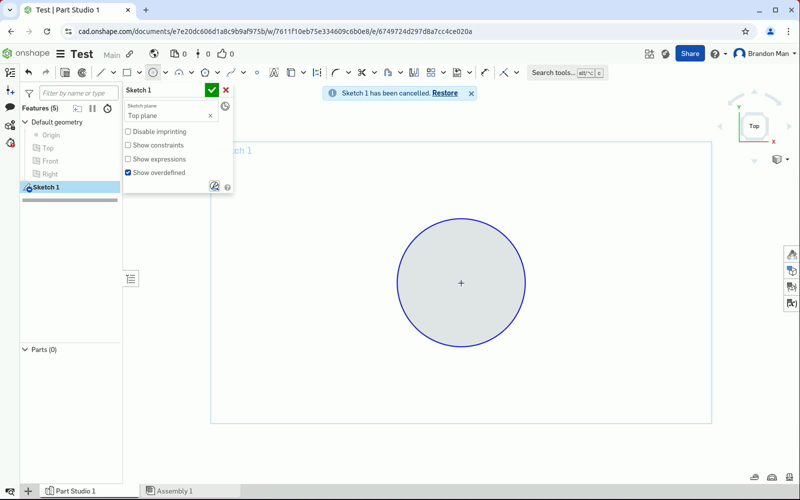
mouse_move(517, 282)
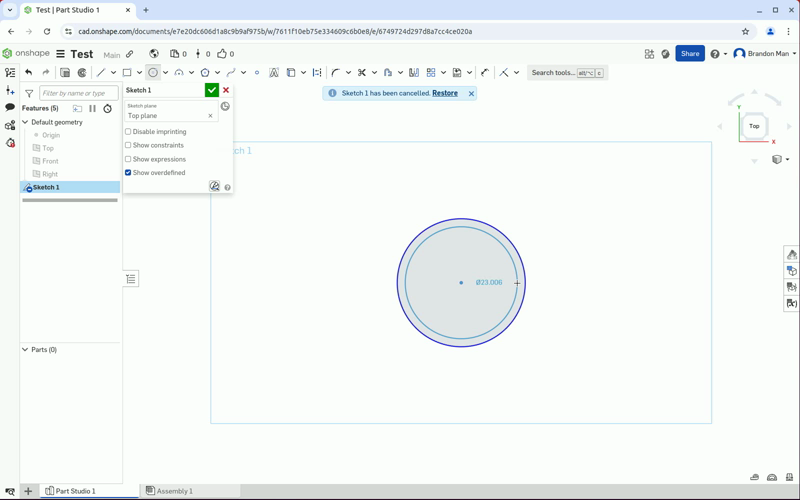
click(517, 282)
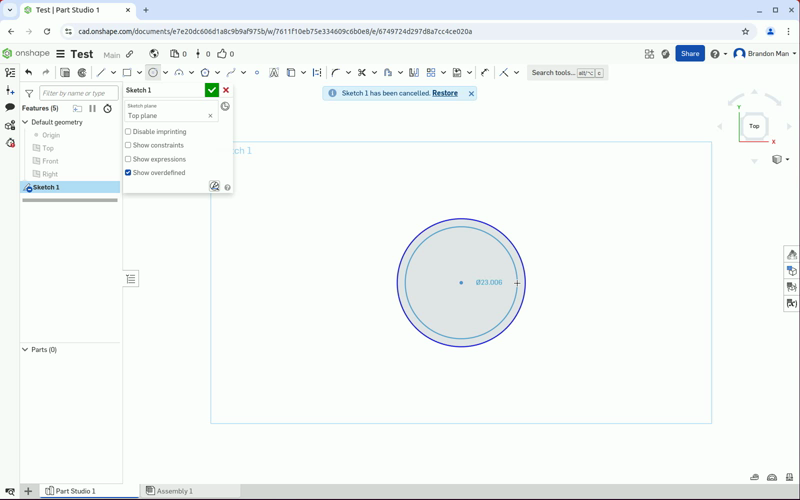
key(esc)
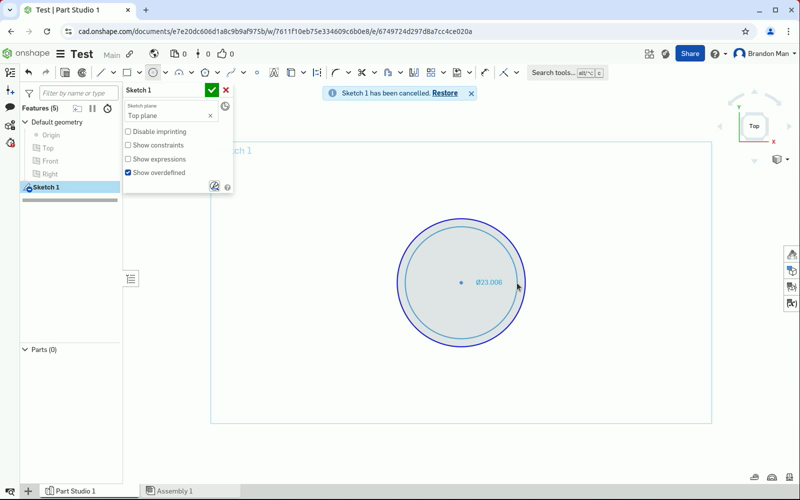
mouse_move(480, 341)
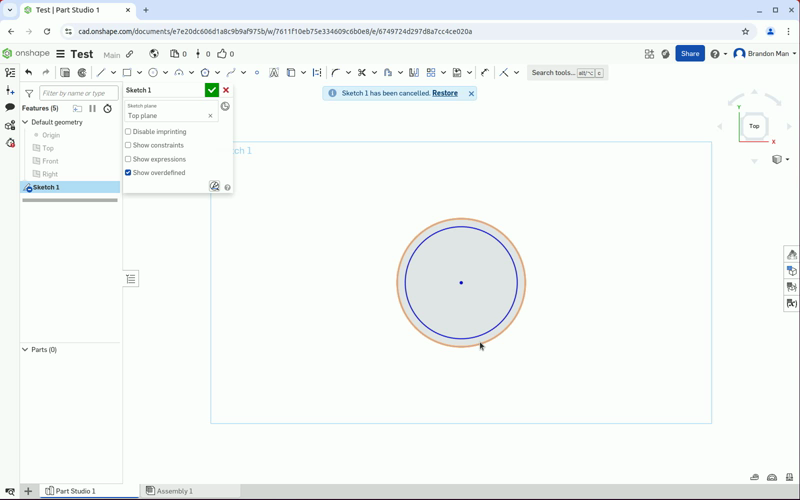
click(480, 341)
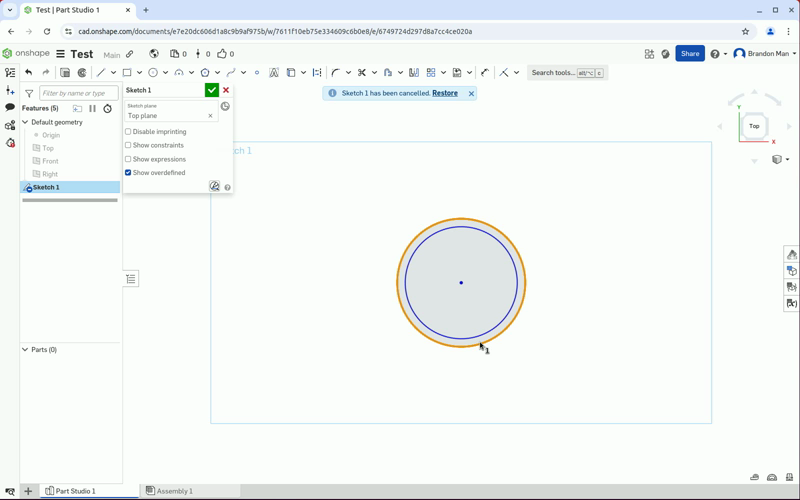
mouse_move(73, 352)
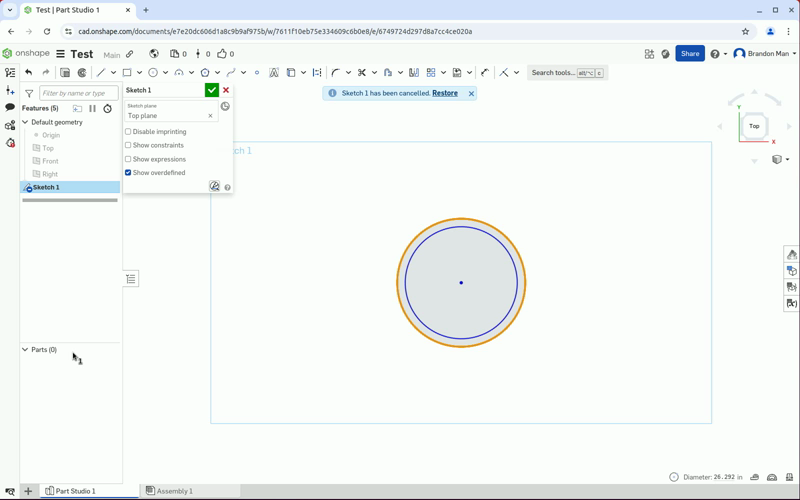
key(shift+y)
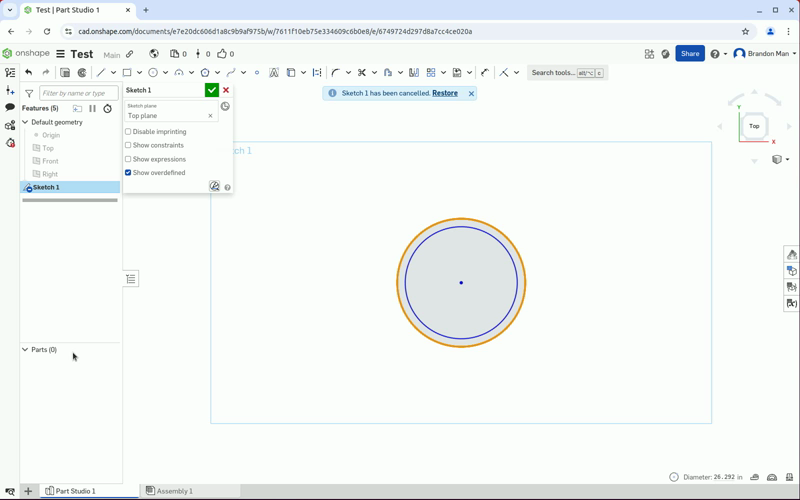
key(shift+e)
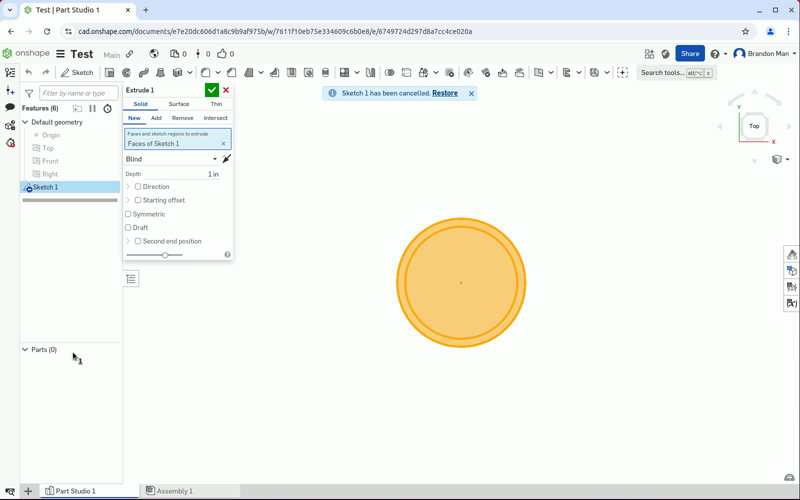
mouse_move(143, 106)
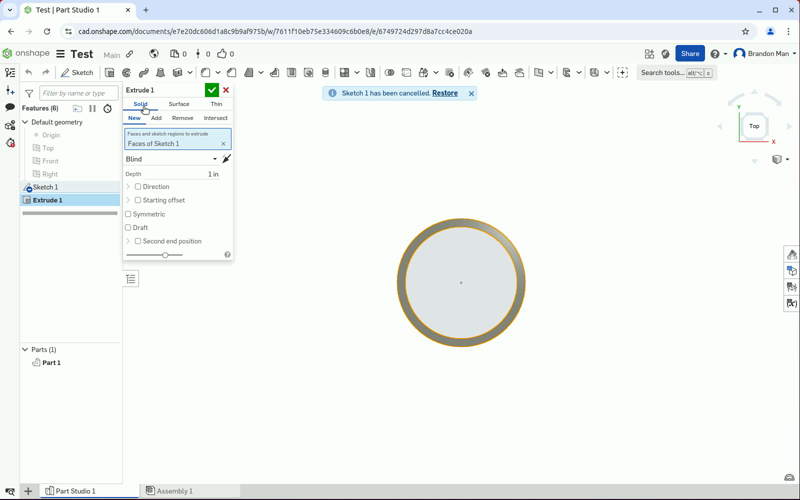
click(143, 106)
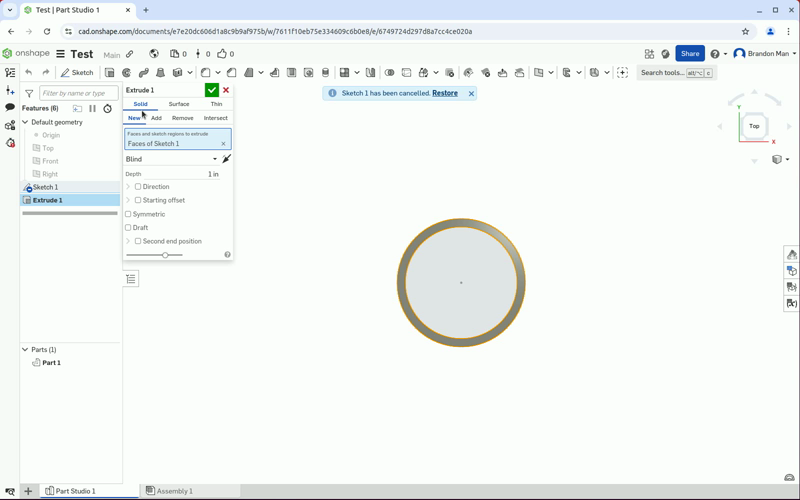
mouse_move(137, 120)
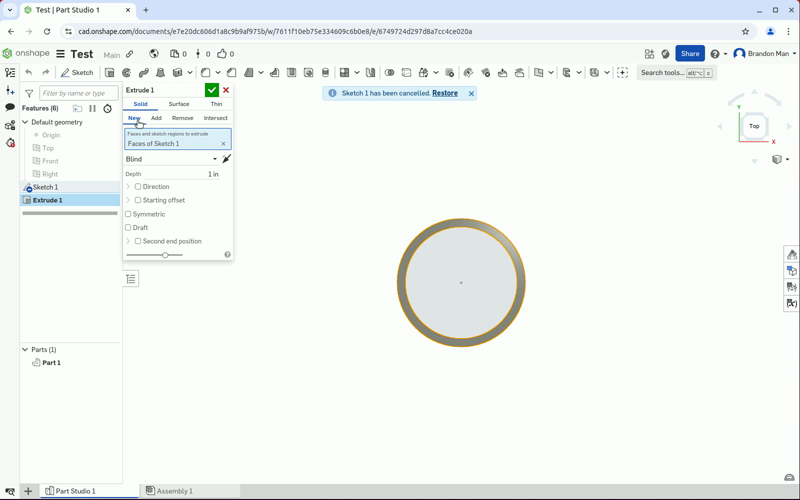
click(137, 120)
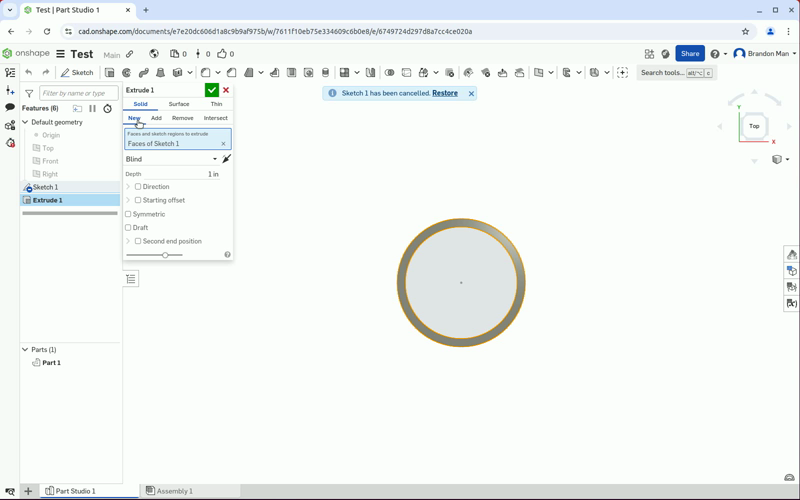
key(tab, 4)
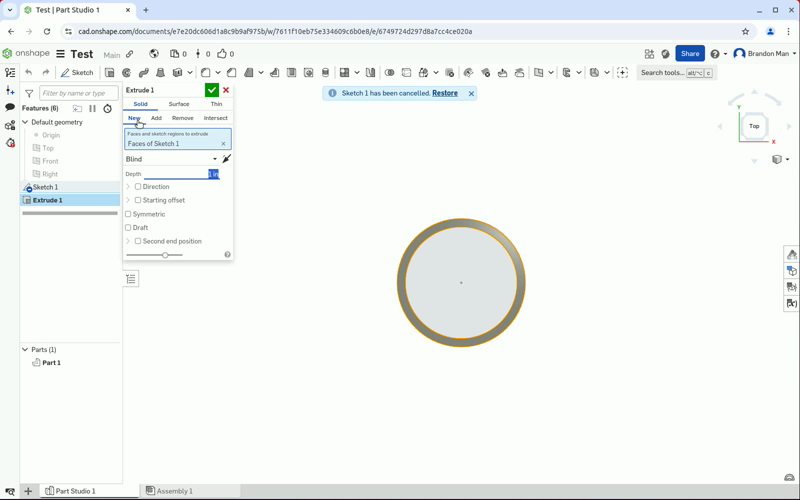
text(23.108)
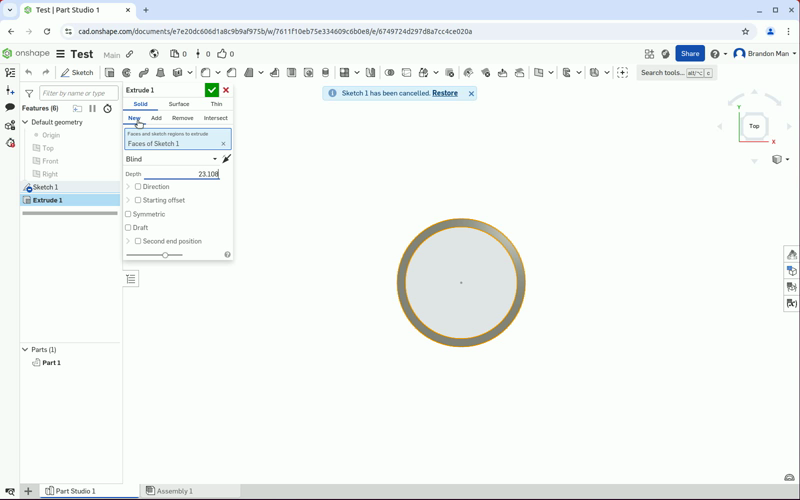
key(tab, 3)
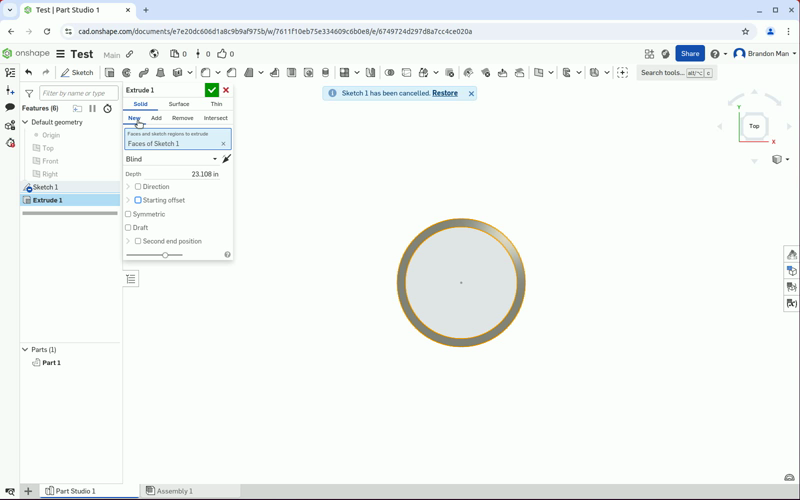
key(tab, 2)
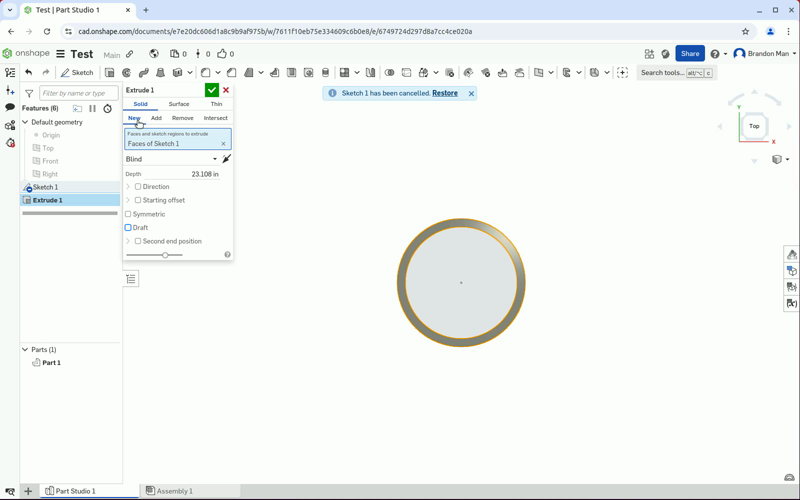
key(space)
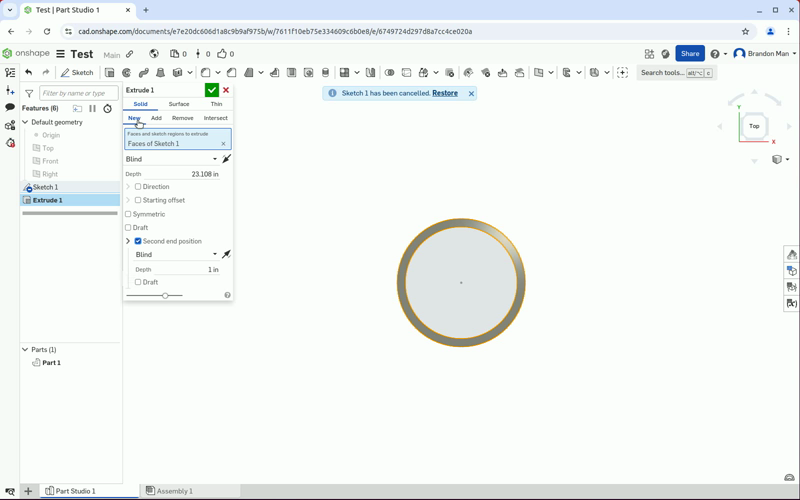
key(tab, 3)
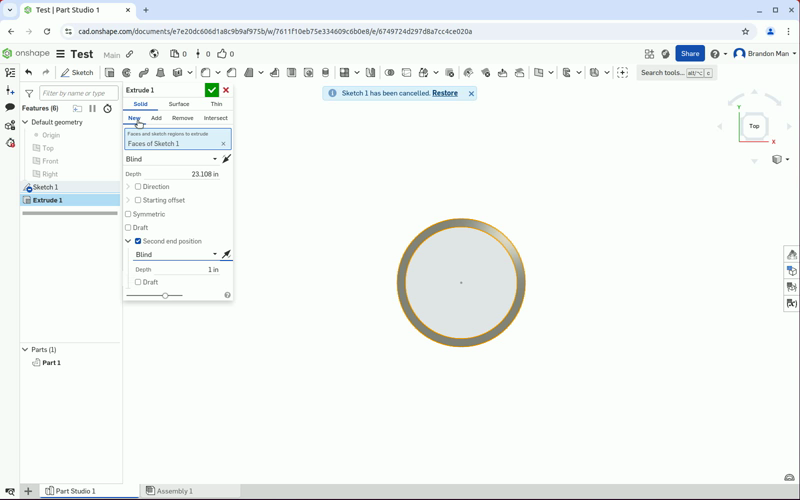
text(23.108)
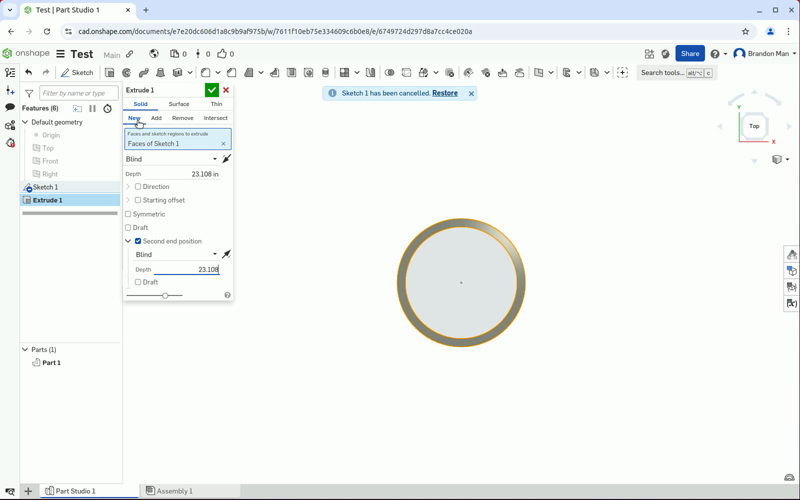
key(enter)
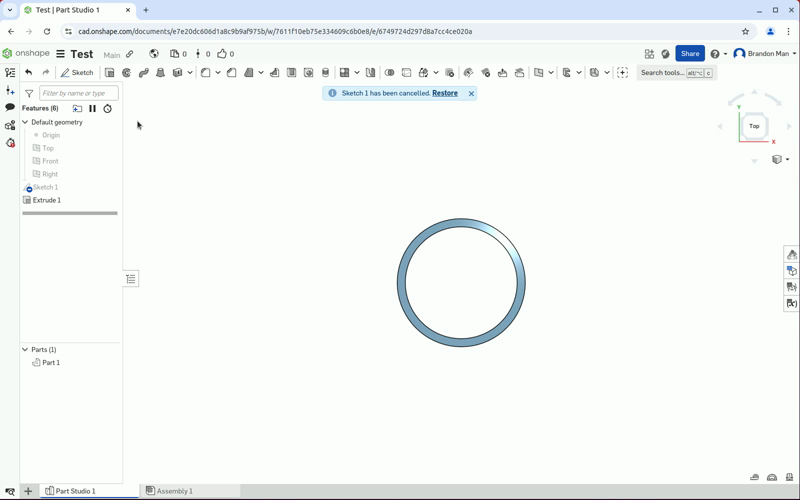
key(shift+h)
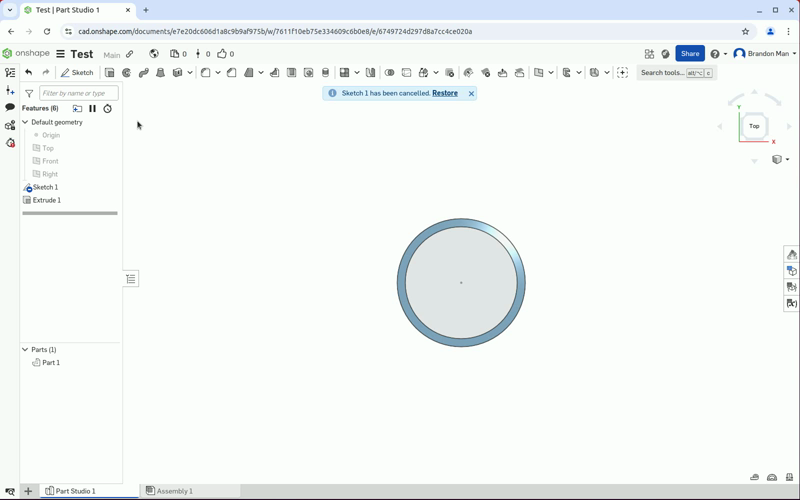
key(shift+h)
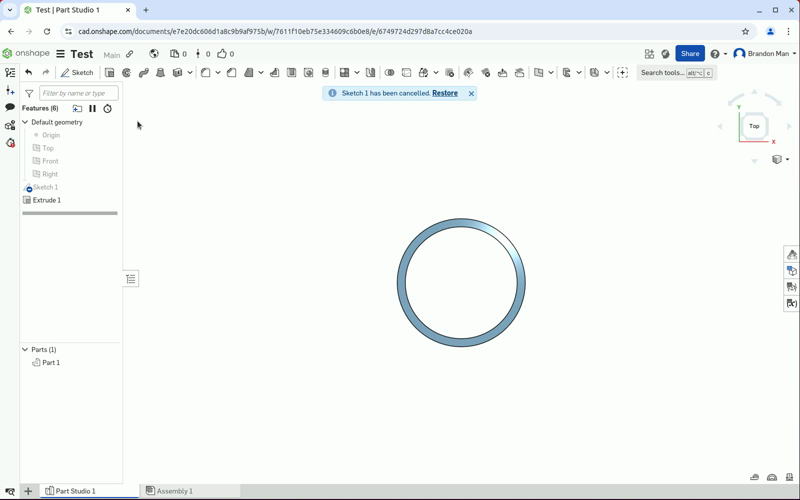
mouse_move(73, 189)
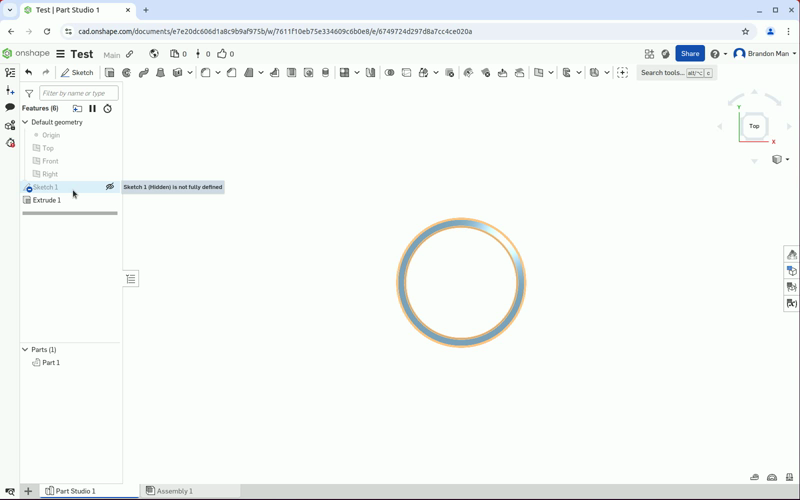
click(73, 189)
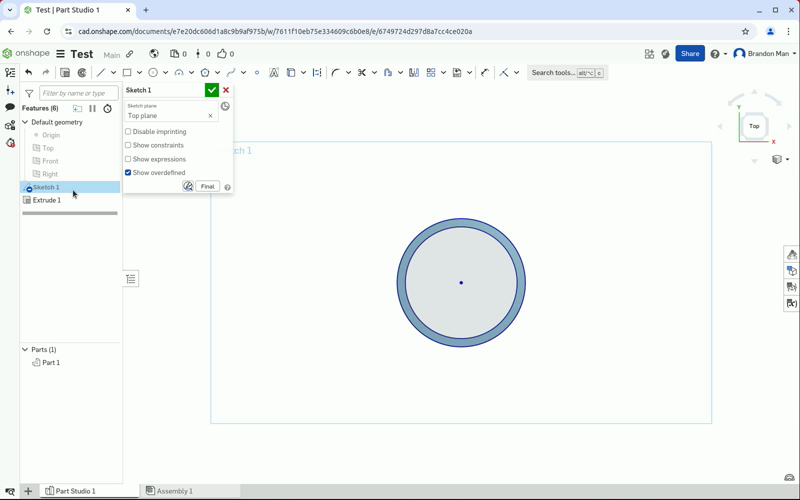
mouse_move(229, 92)
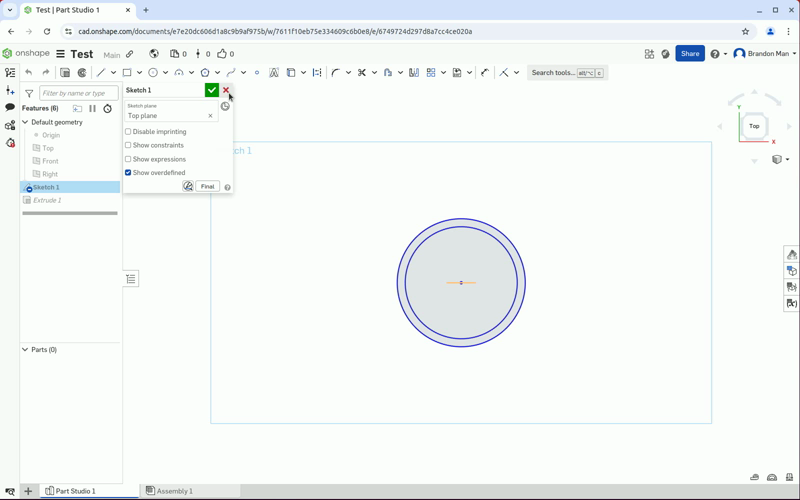
click(229, 92)
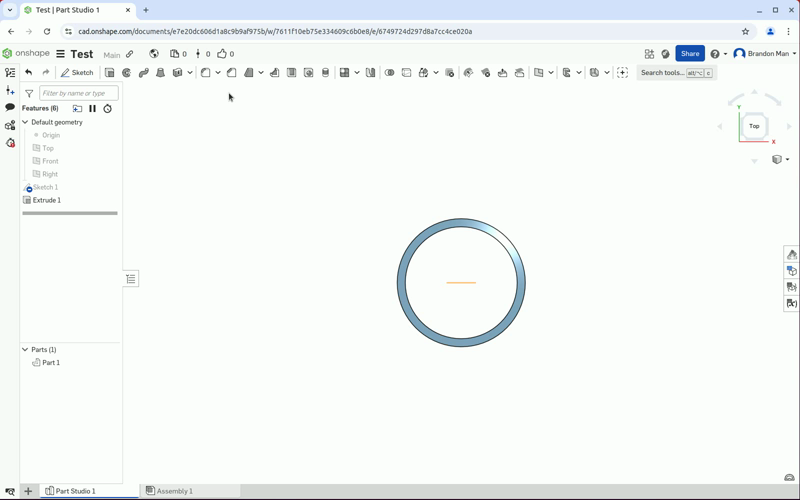
mouse_move(73, 352)
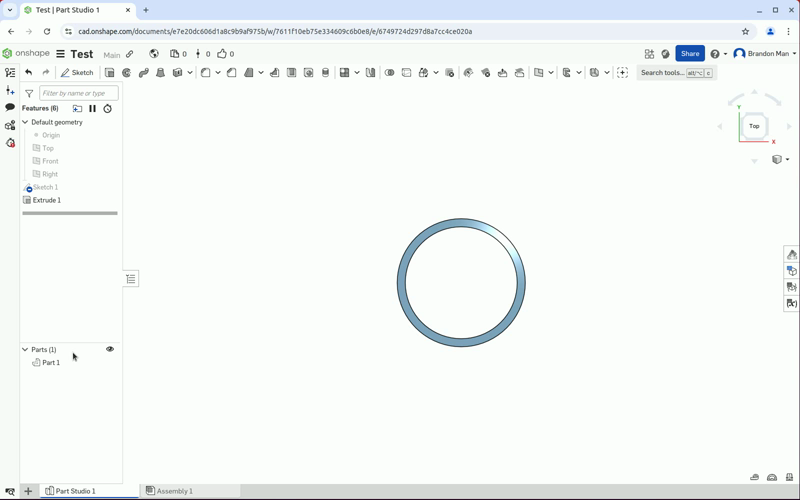
key(y)
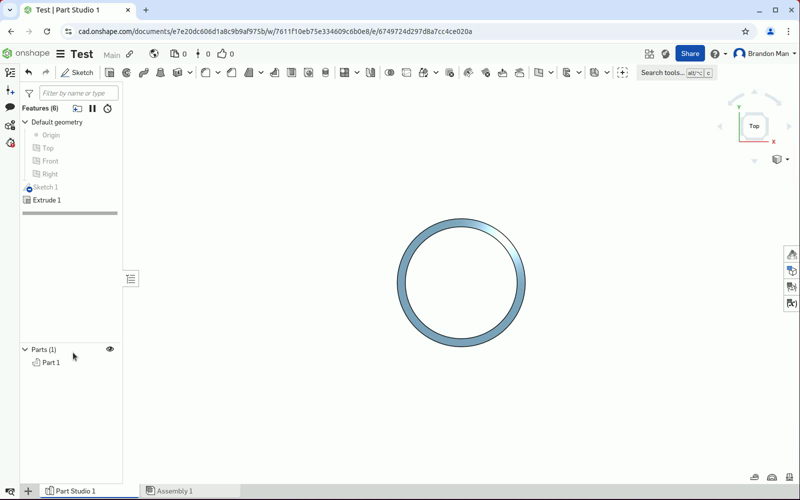
key(shift+p)
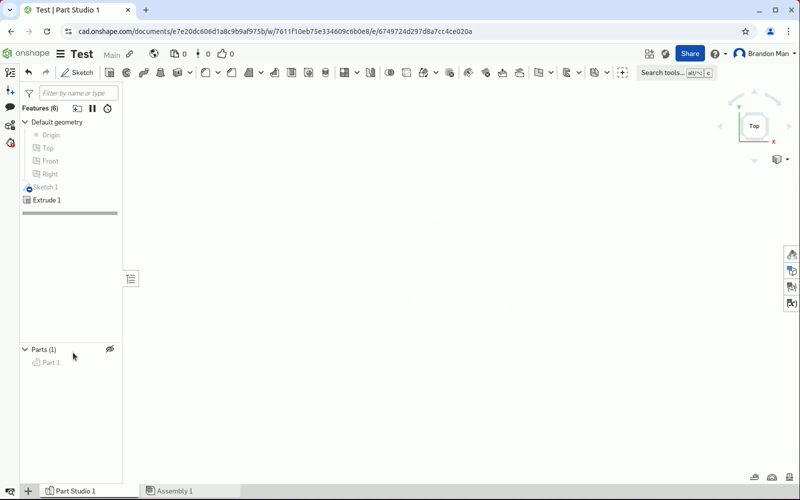
key(space)
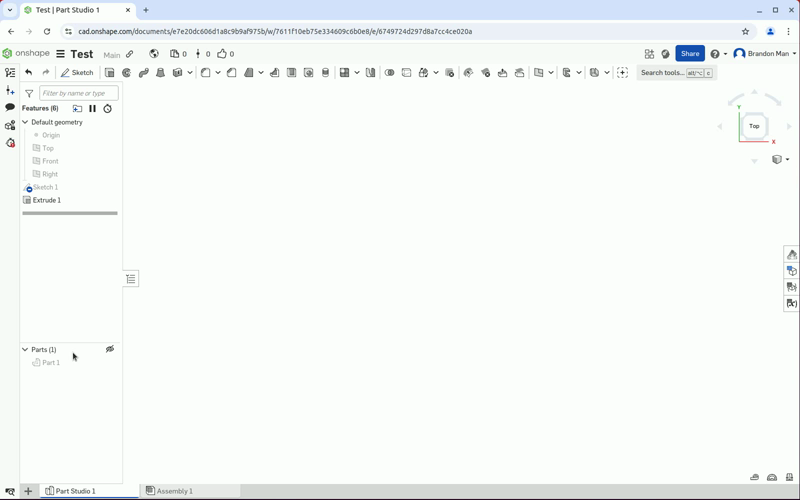
key_down(shift)
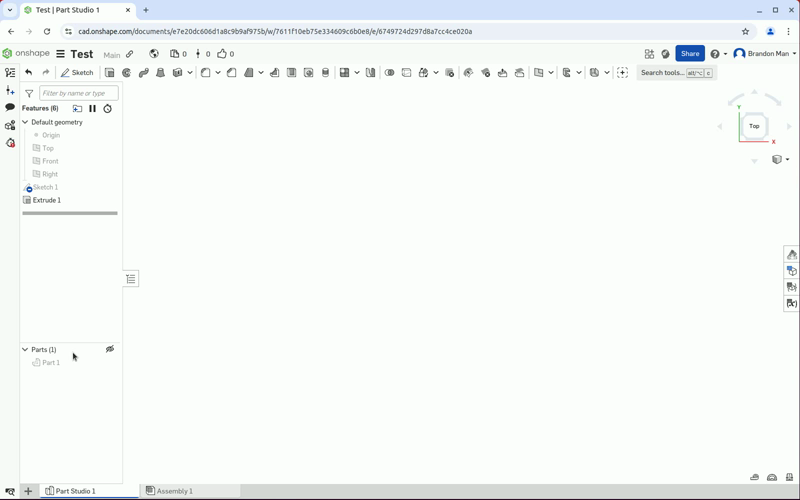
key(up)
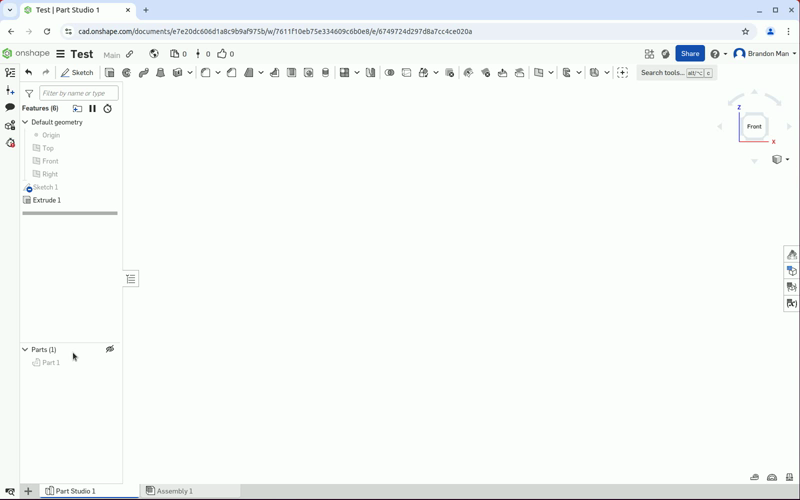
key_up(shift)
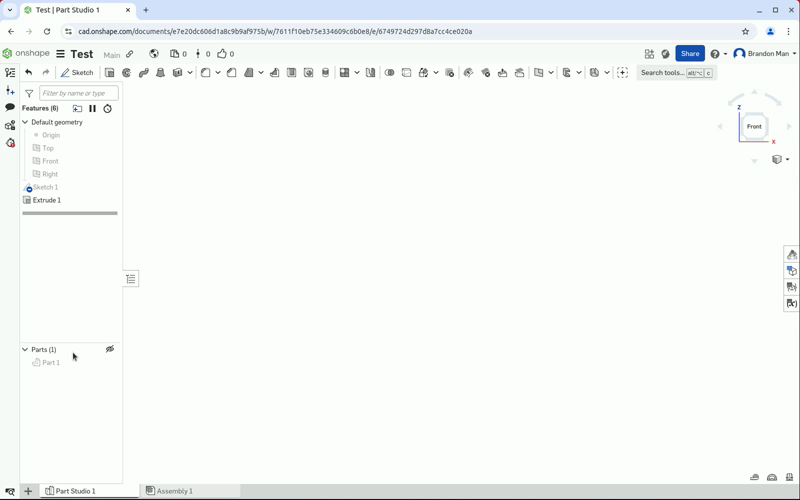
key(space)
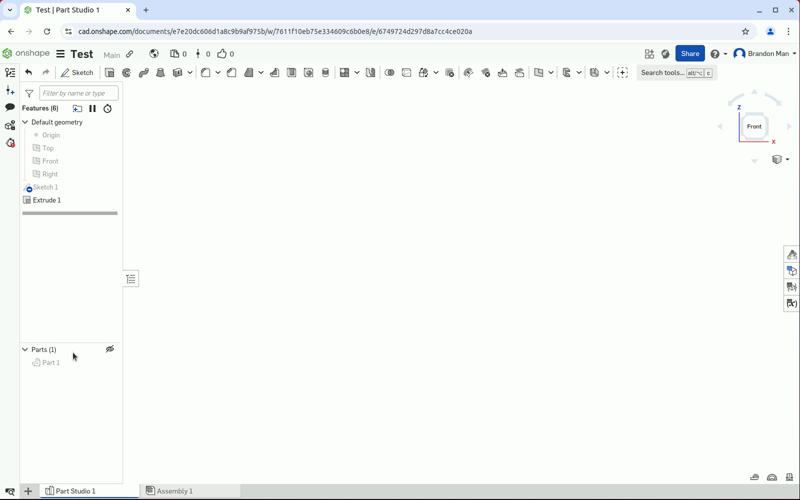
key_down(shift)
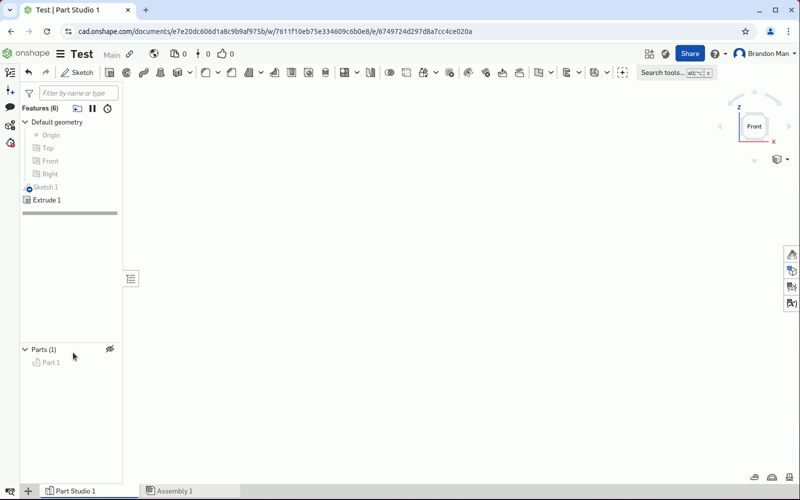
key(left)
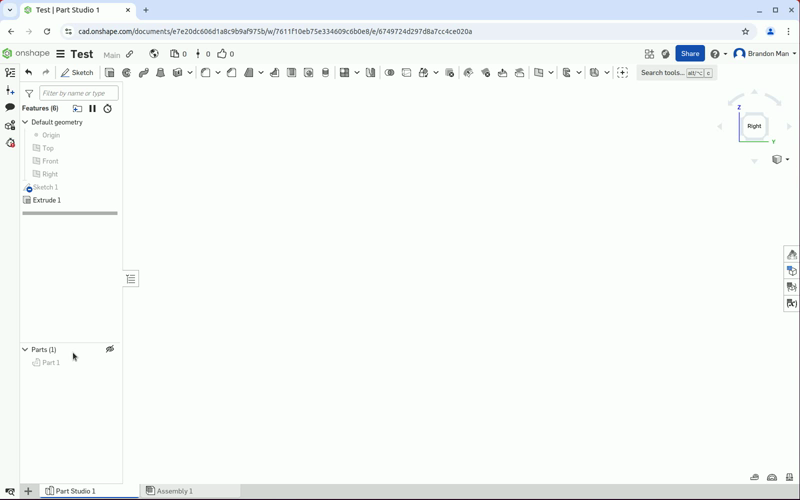
key_up(shift)
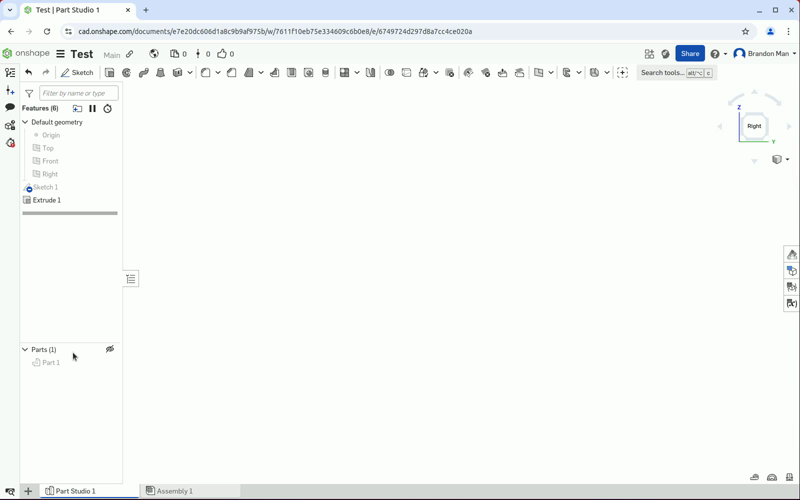
mouse_move(73, 352)
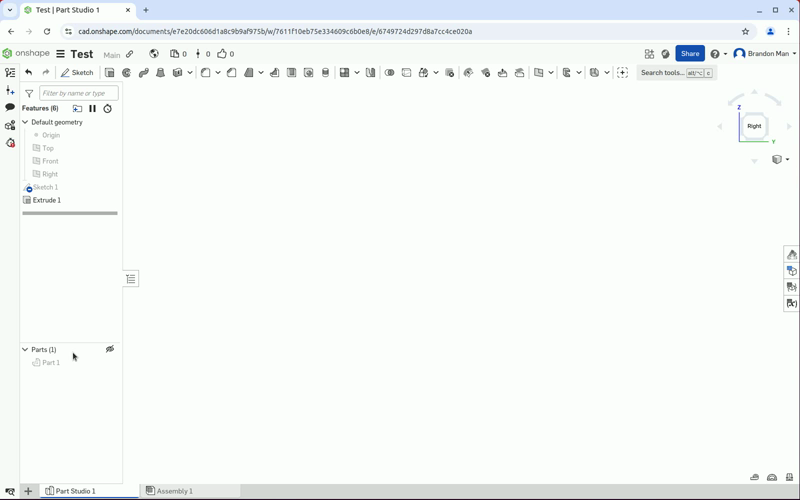
key(shift+y)
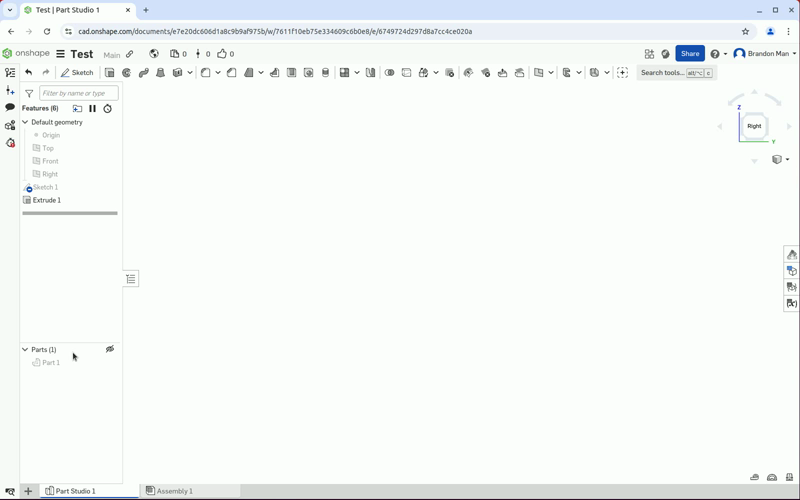
key(shift+s)
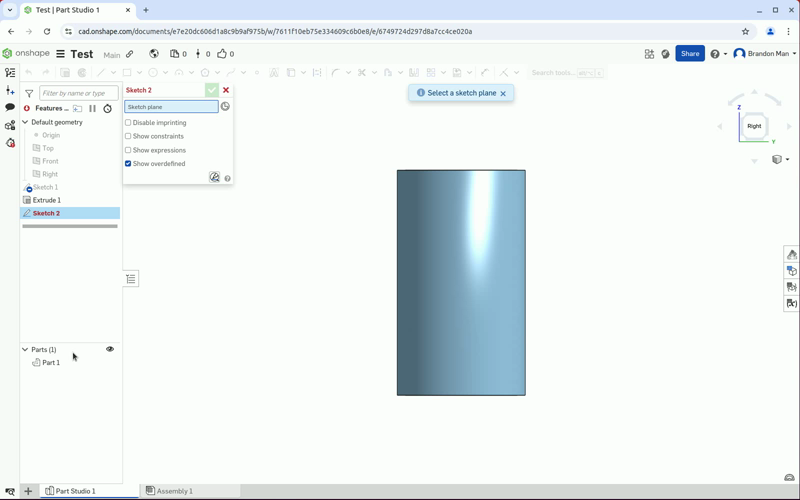
mouse_move(73, 176)
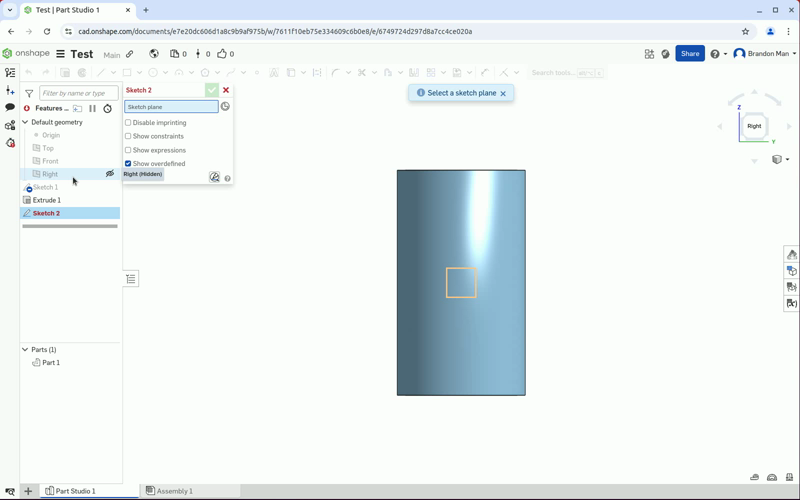
click(73, 176)
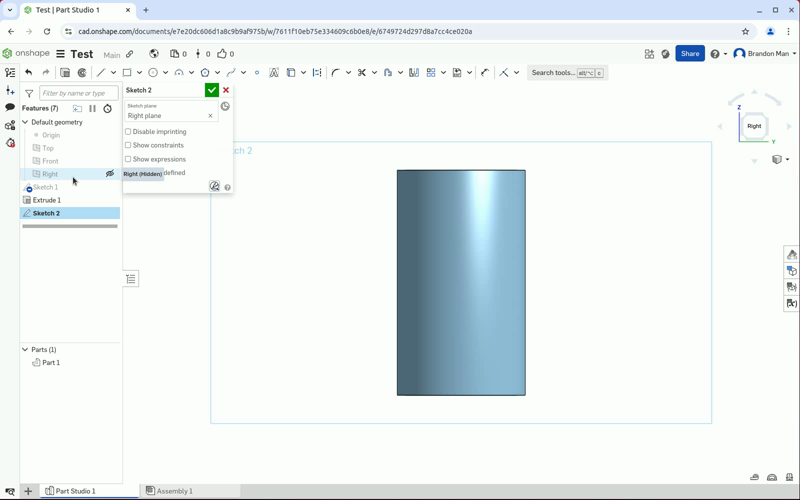
mouse_move(73, 352)
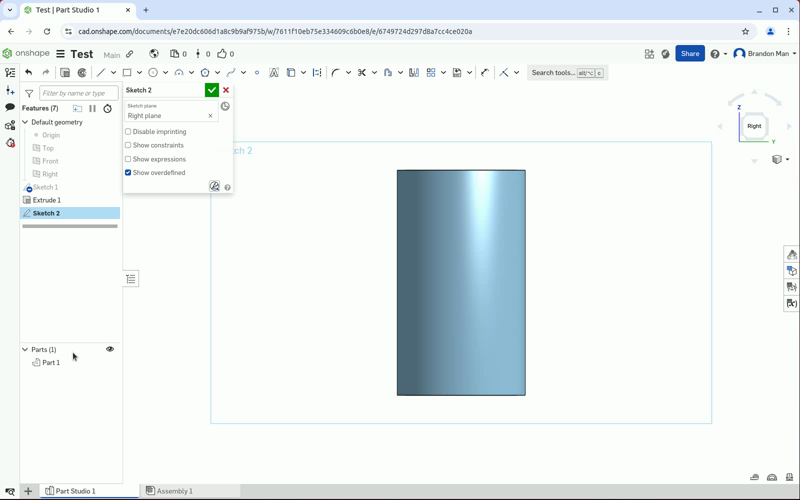
key(y)
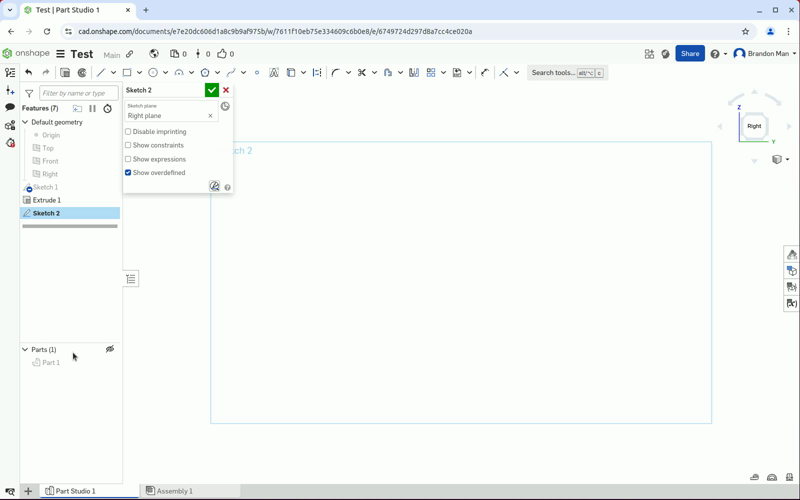
key(c)
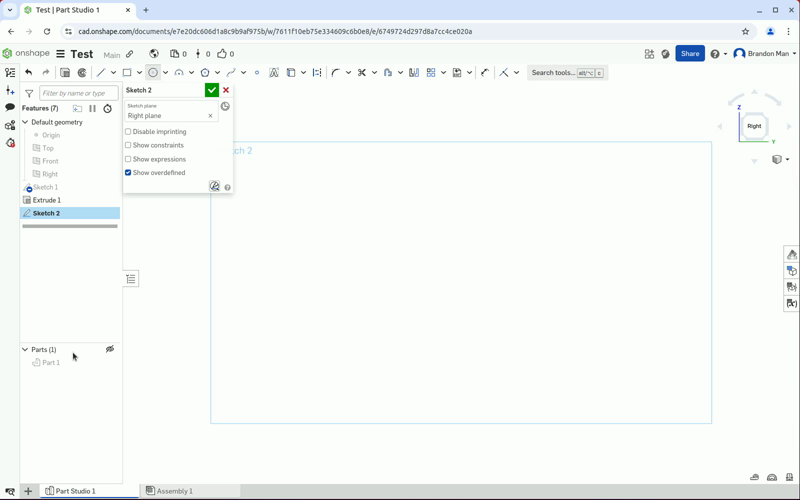
key_down(shift)
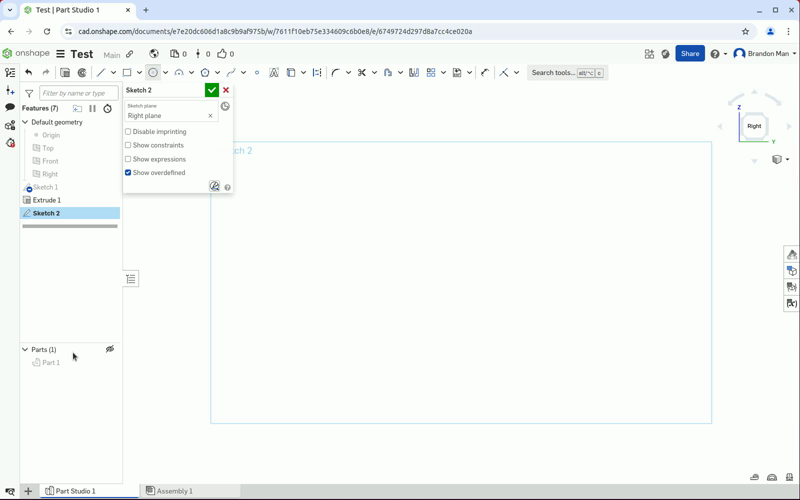
mouse_move(461, 282)
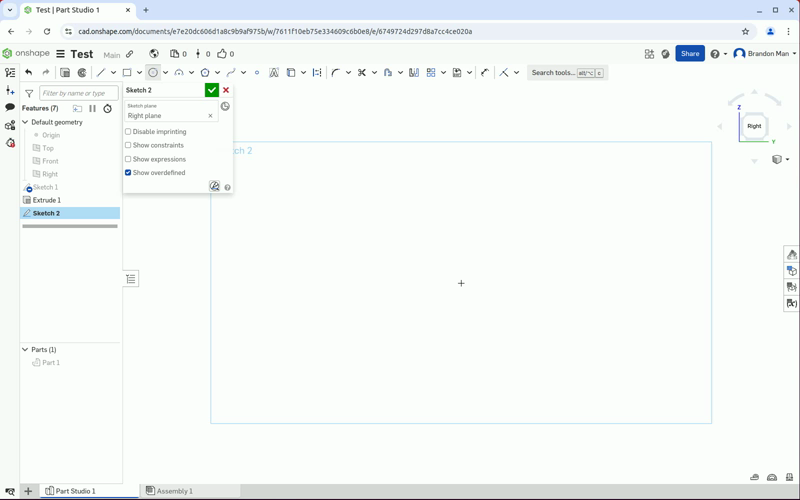
click(461, 282)
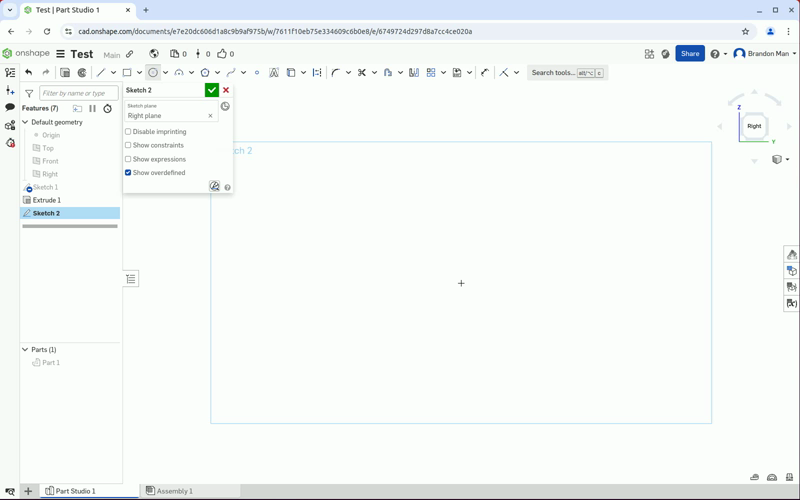
key_up(shift)
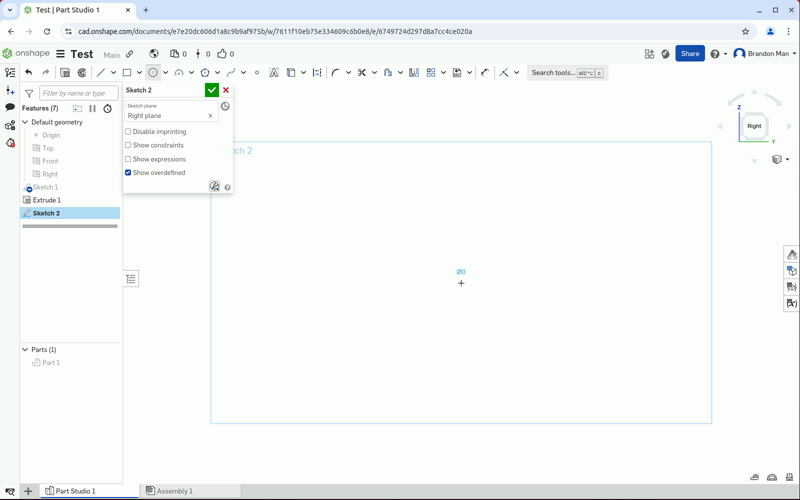
mouse_move(525, 282)
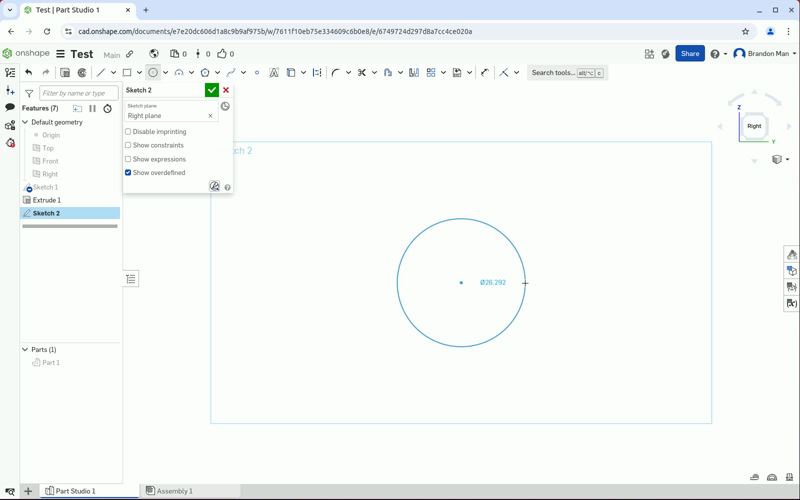
click(525, 282)
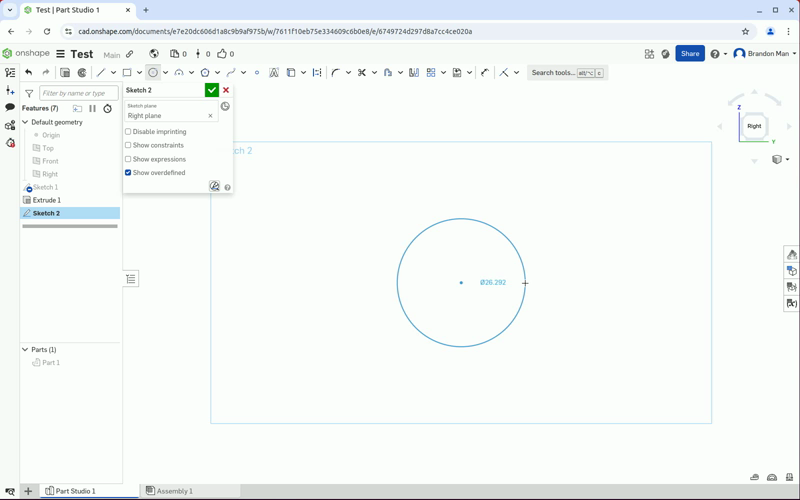
key(esc)
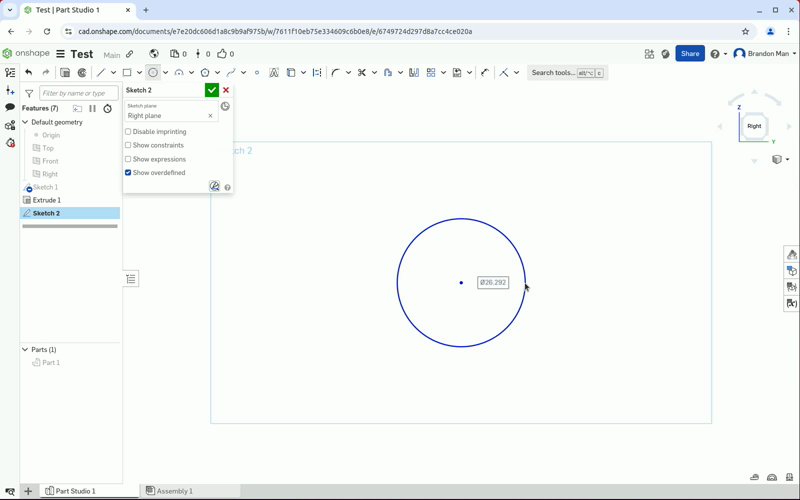
key(c)
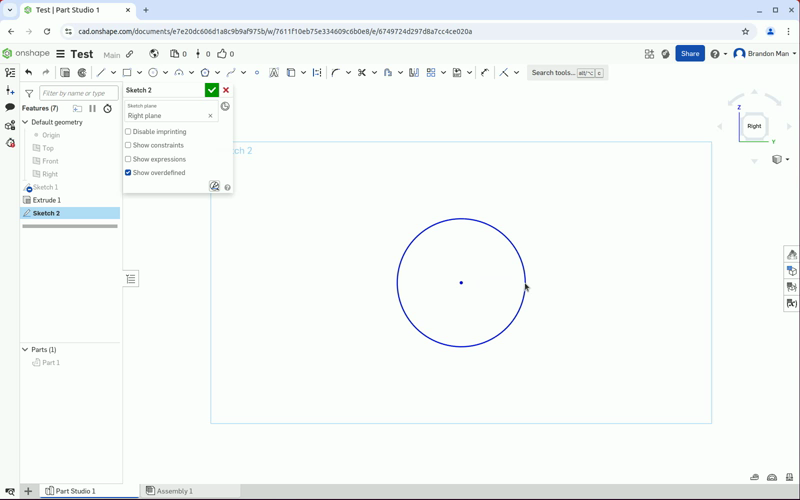
key_down(shift)
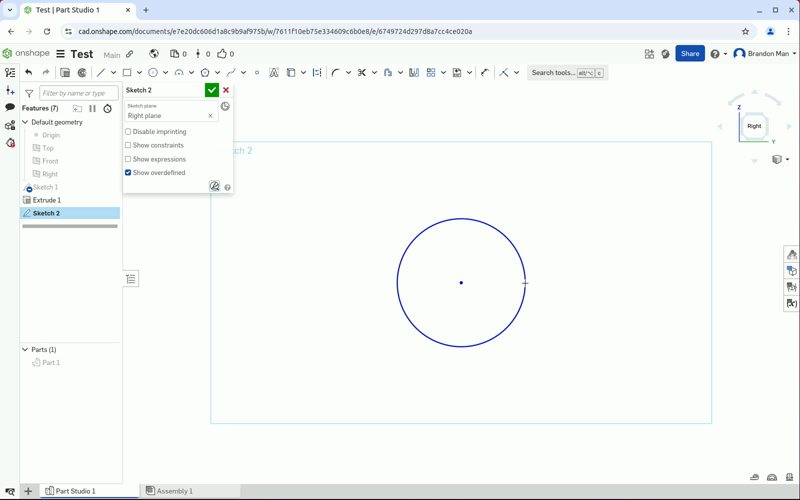
mouse_move(461, 282)
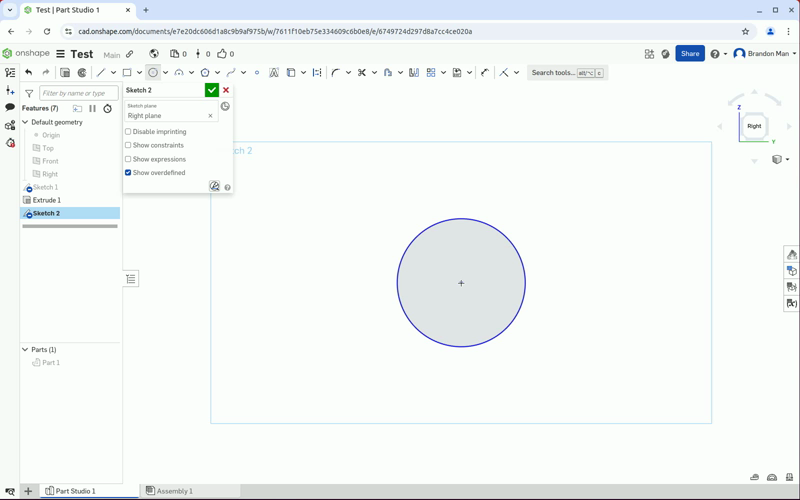
click(461, 282)
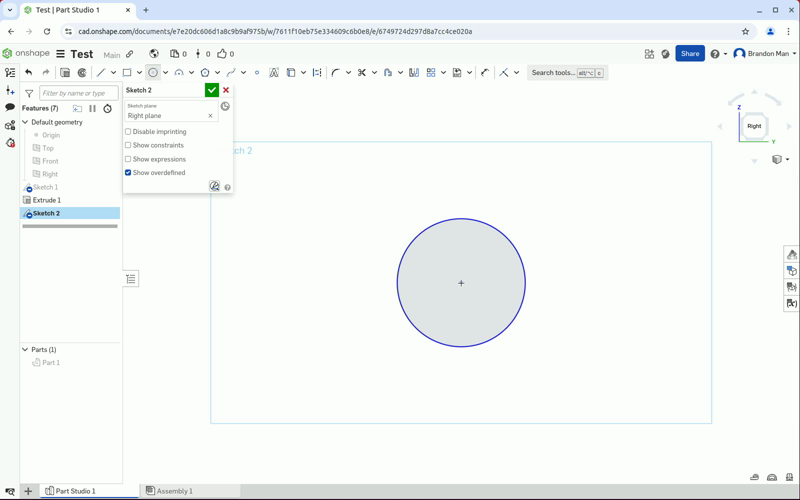
key_up(shift)
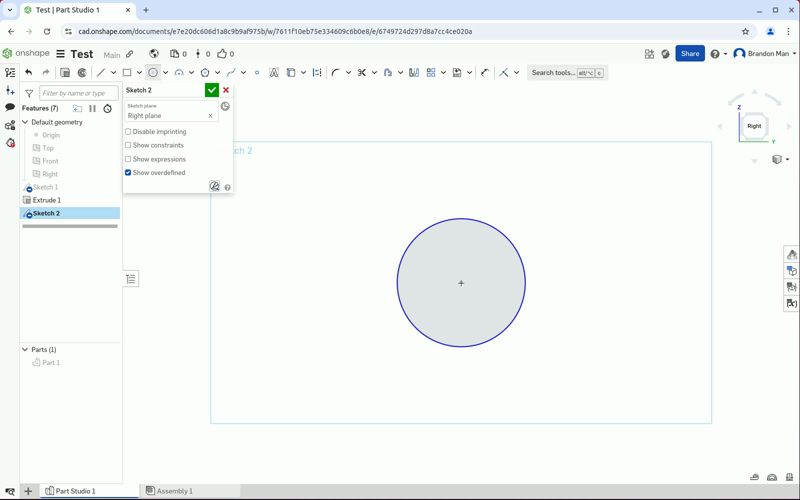
mouse_move(517, 282)
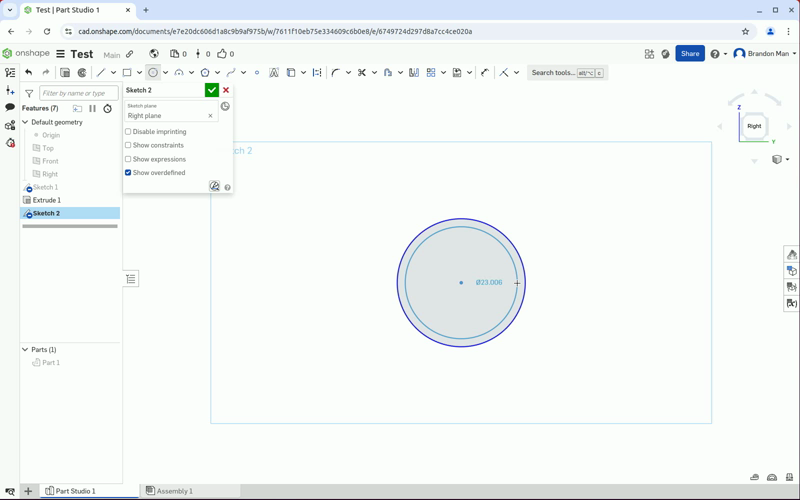
click(517, 282)
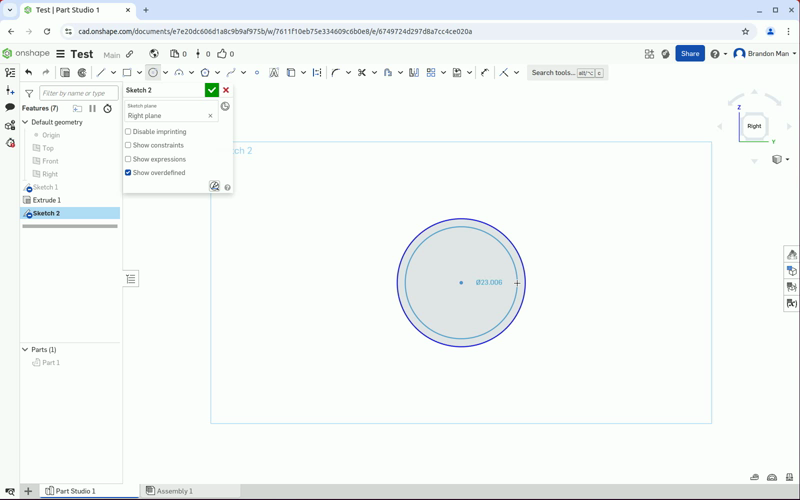
key(esc)
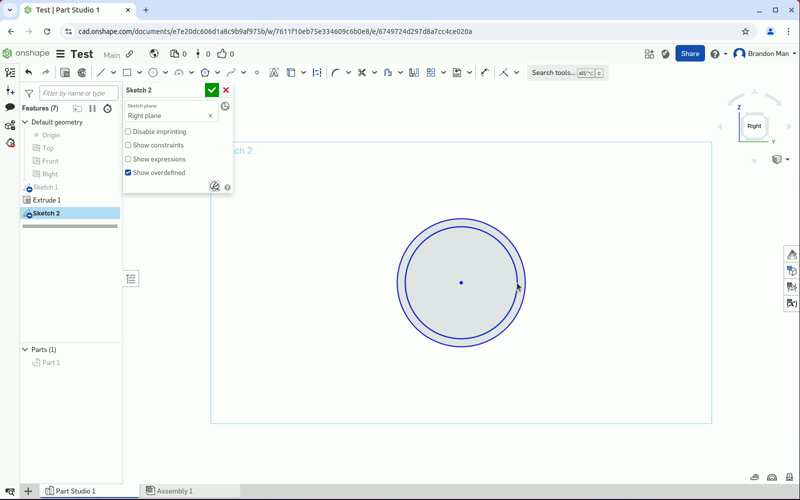
mouse_move(414, 247)
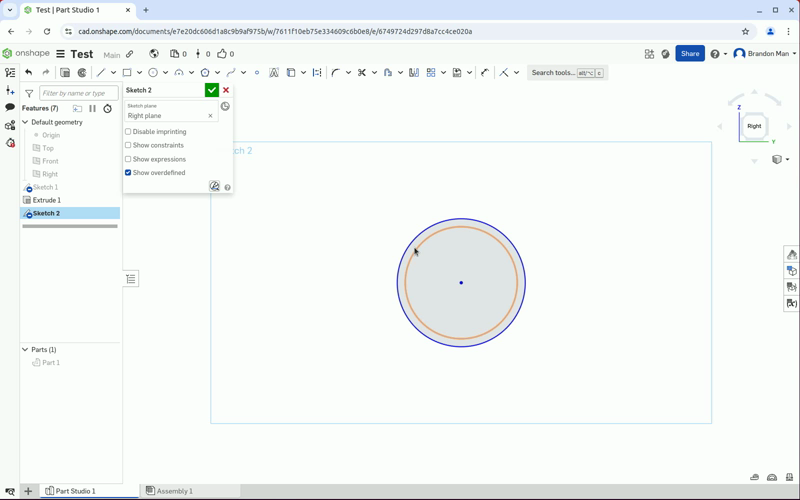
click(414, 247)
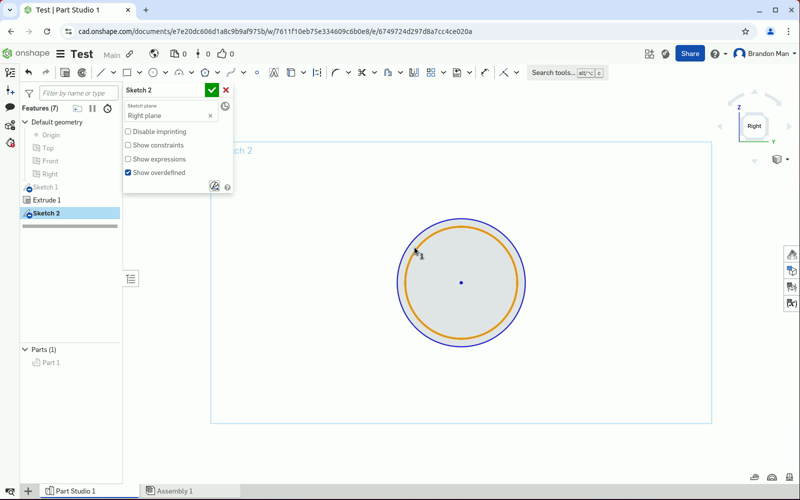
mouse_move(73, 352)
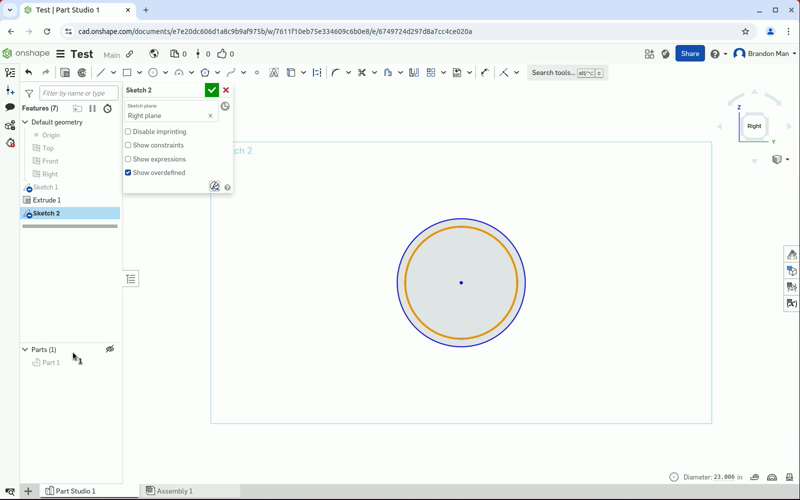
key(shift+y)
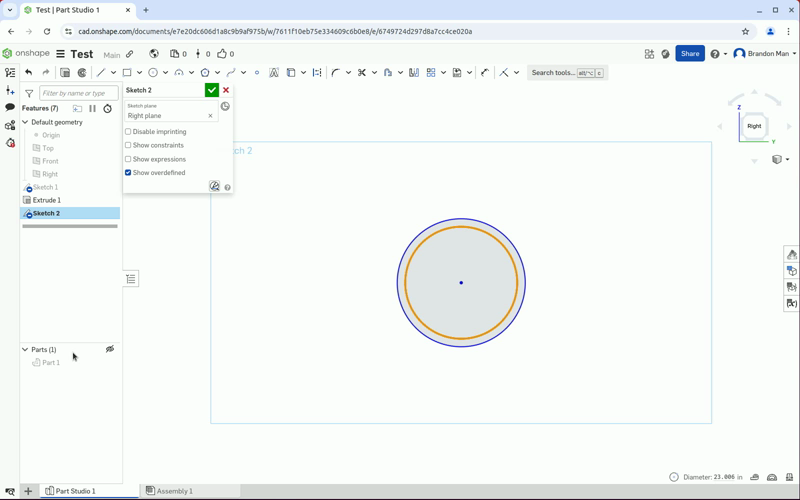
key(shift+e)
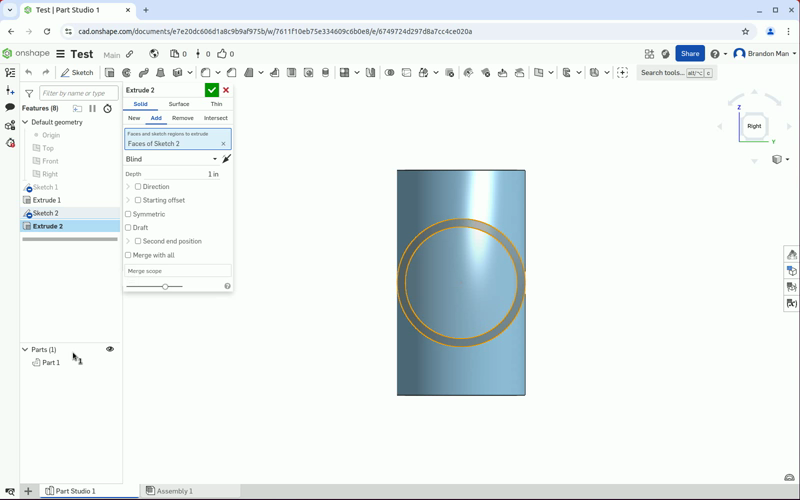
mouse_move(143, 106)
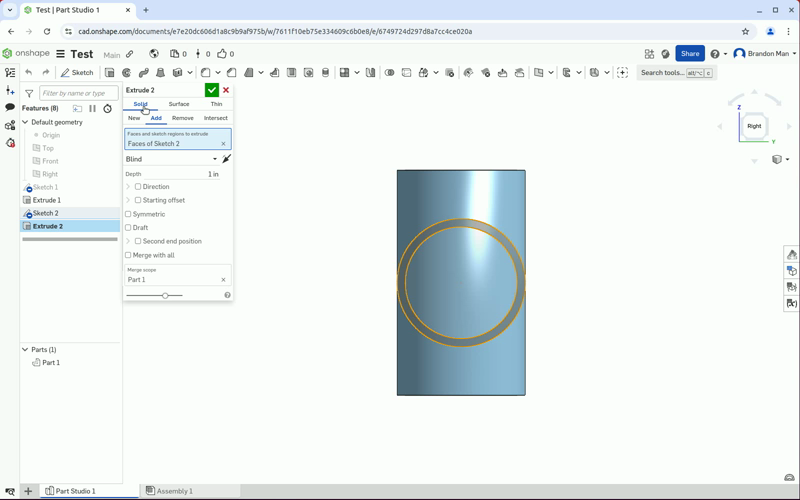
click(143, 106)
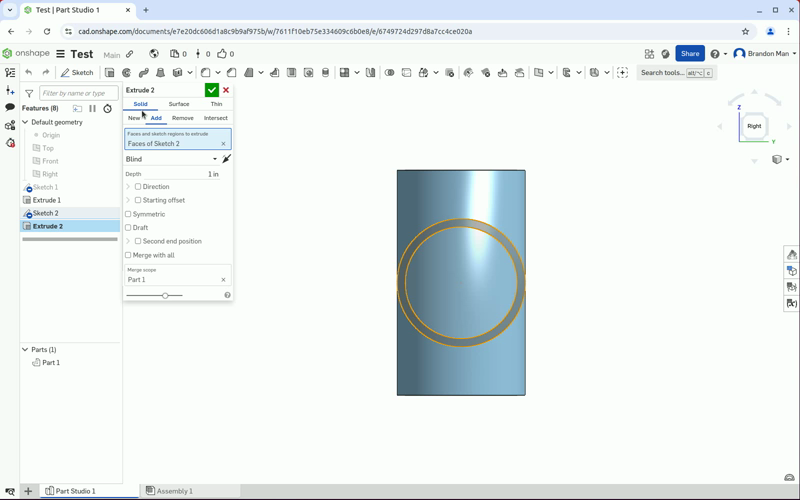
mouse_move(137, 120)
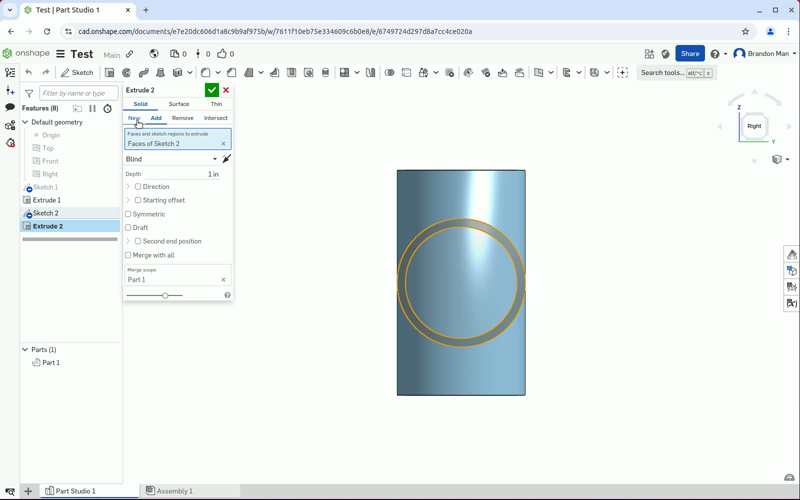
click(137, 120)
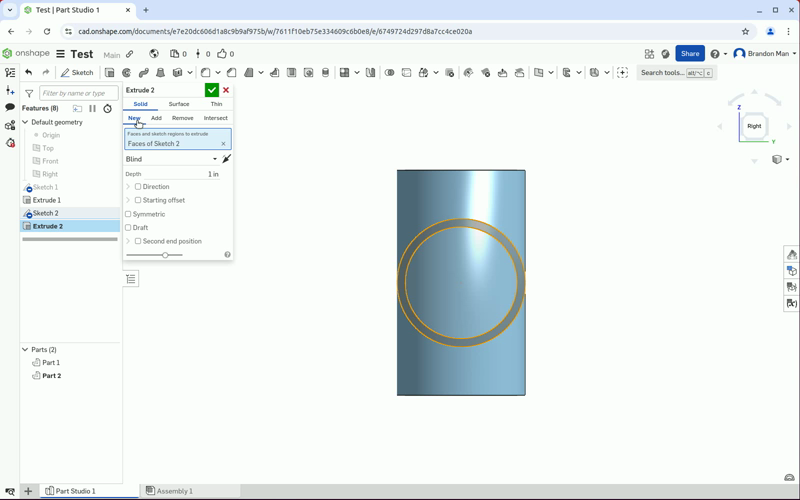
key(tab, 4)
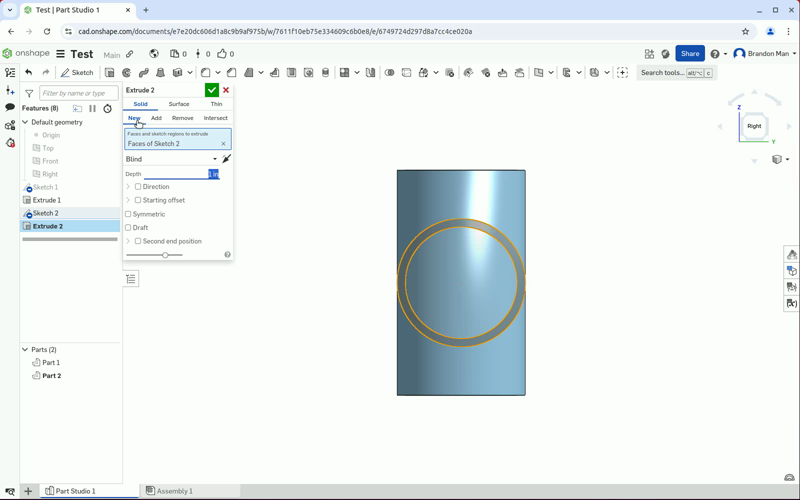
text(23.108)
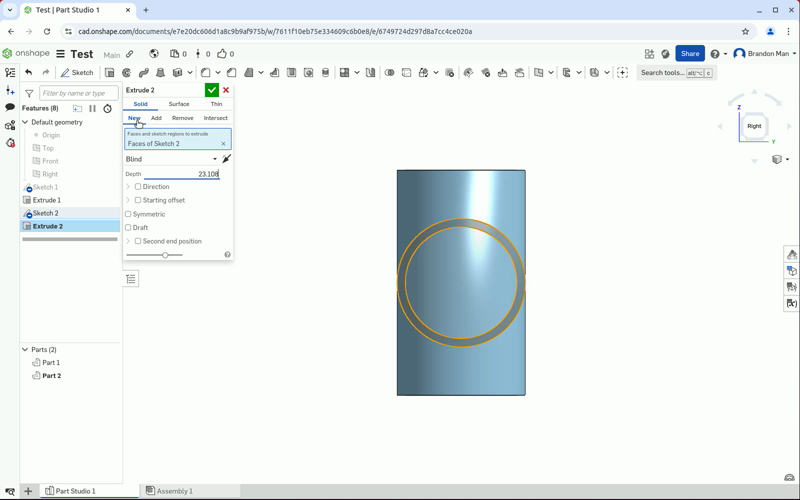
key(enter)
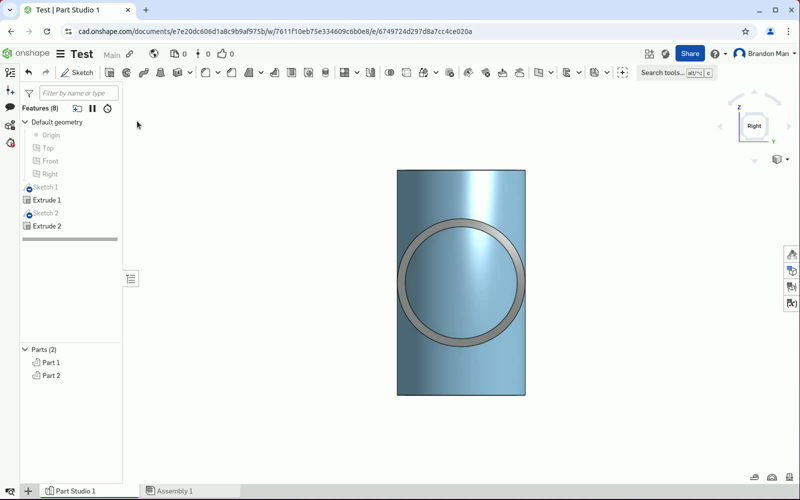
key(shift+h)
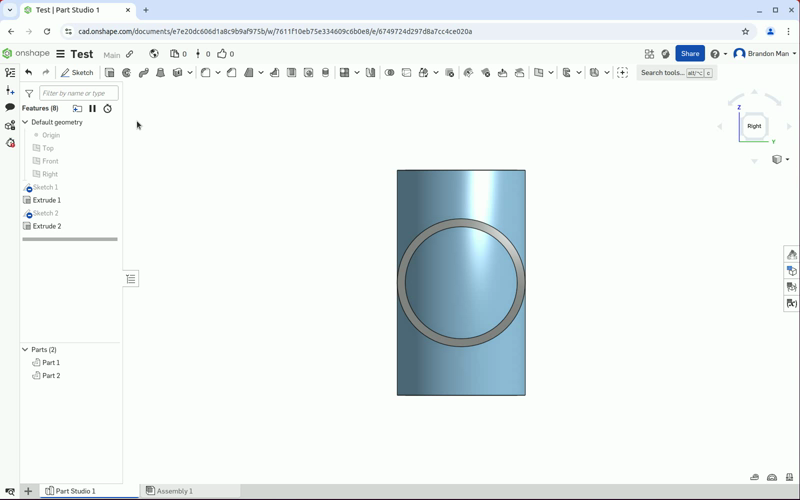
key(shift+h)
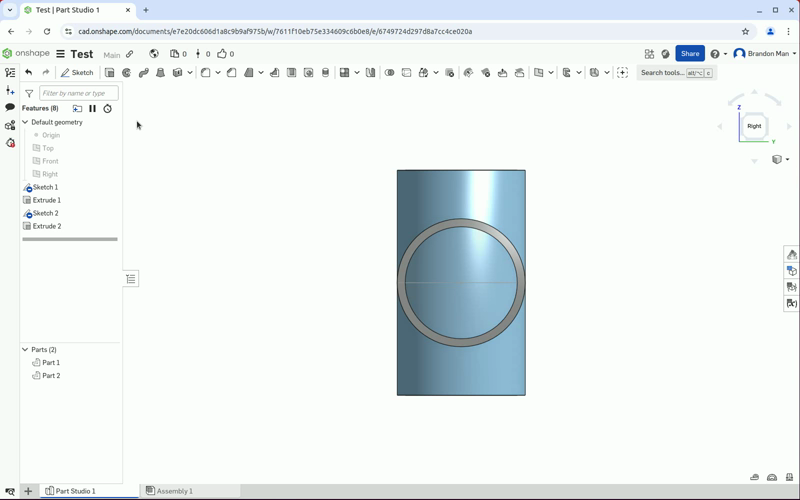
key(shift+7)
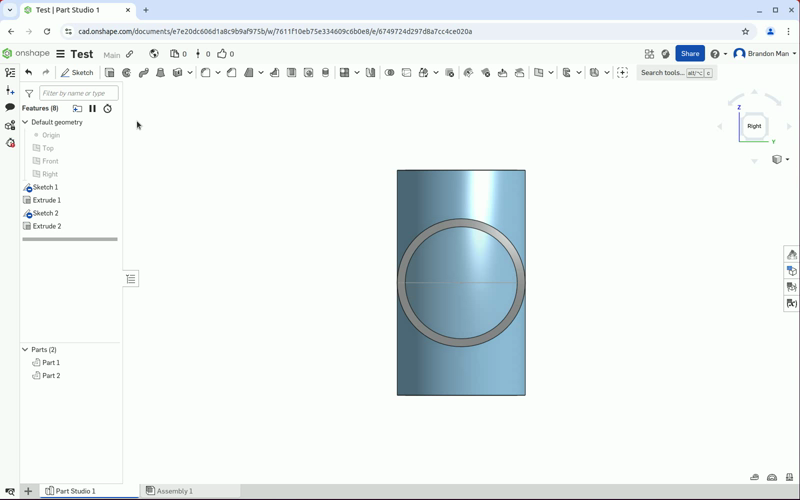
key(right, 2)
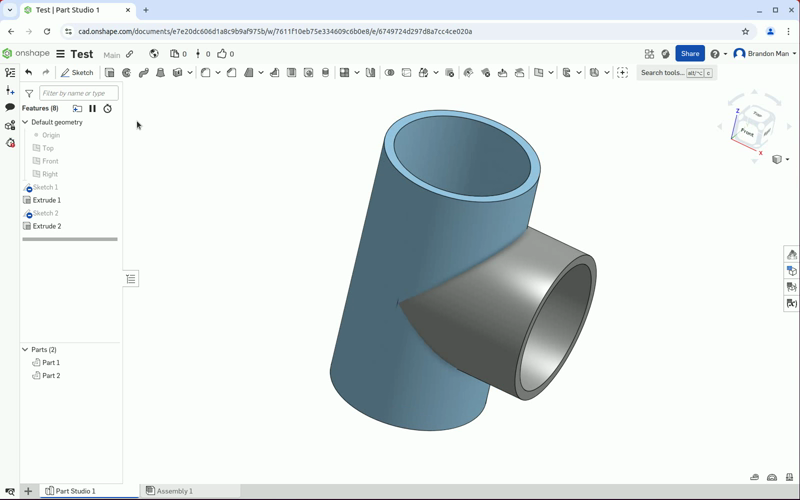
key(down, 2)
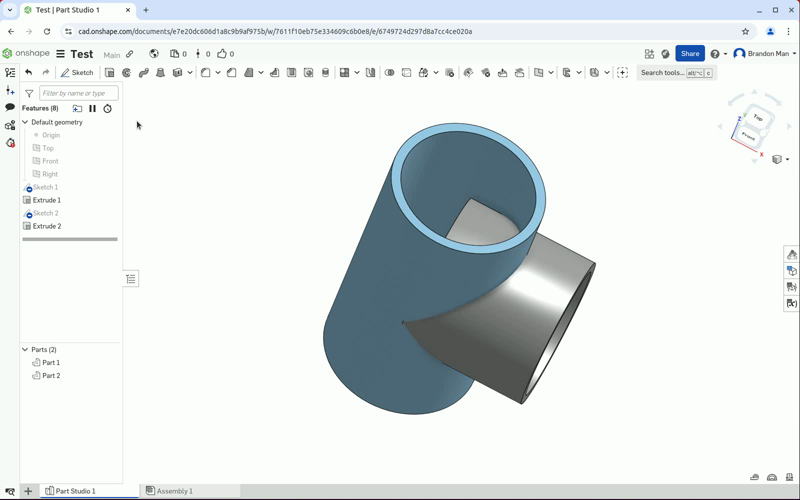
key(up, 2)
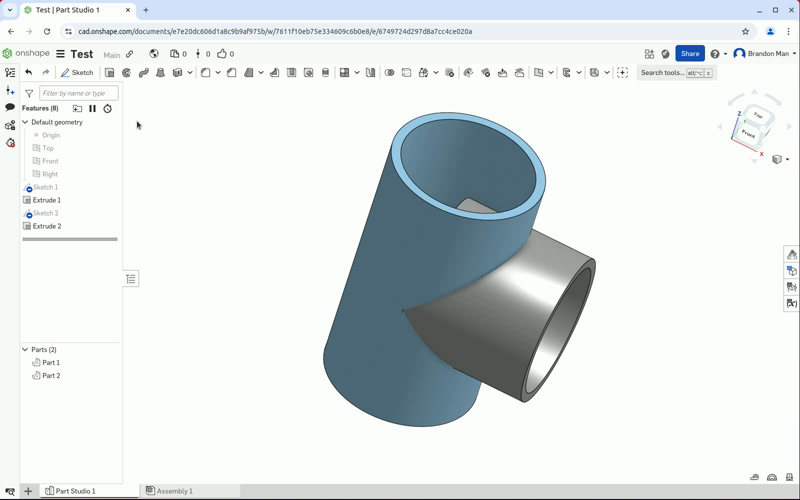
key(left, 2)
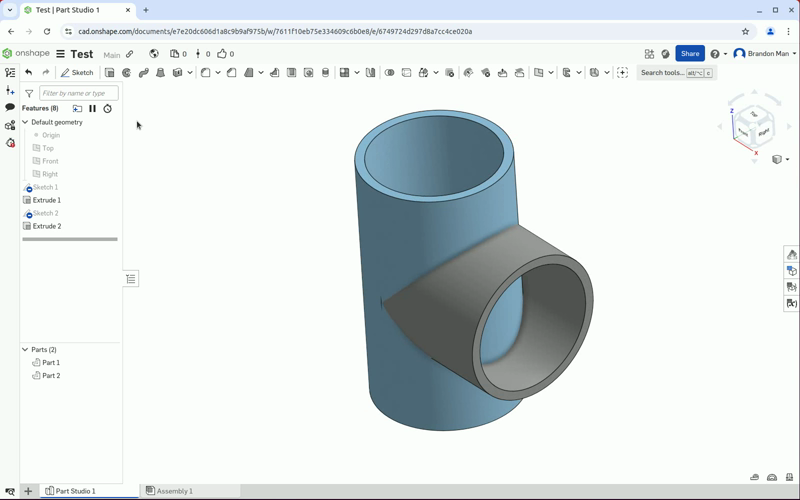
mouse_move(73, 189)
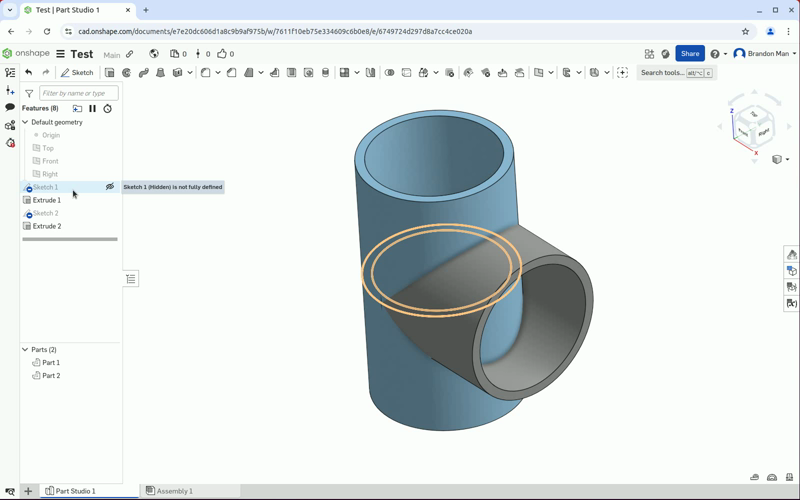
click(73, 189)